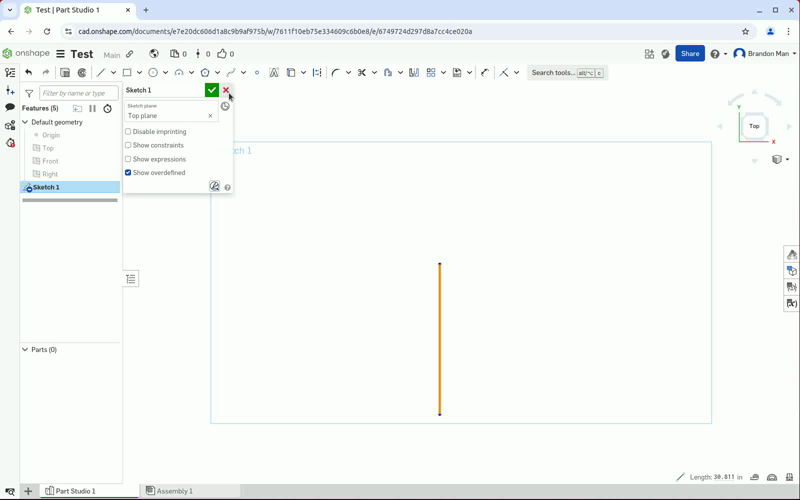
key(shift+h)
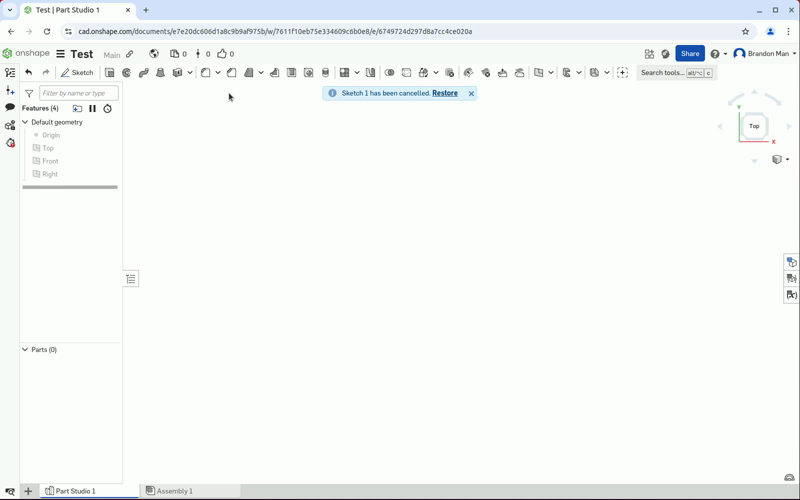
mouse_move(73, 352)
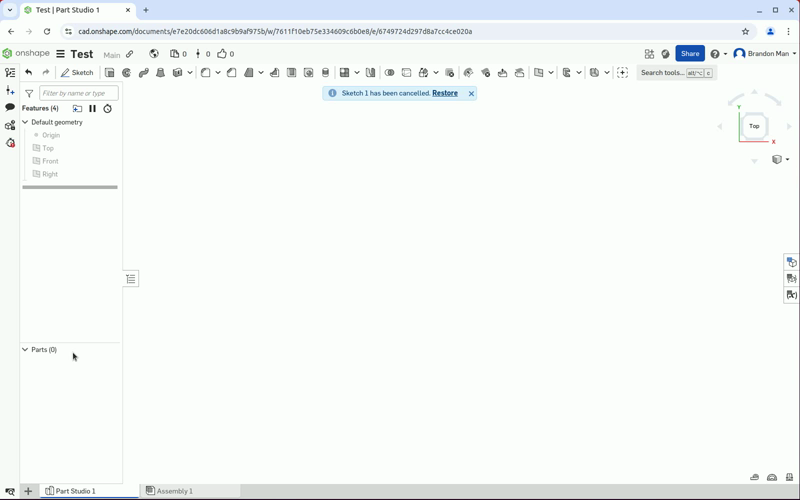
key(y)
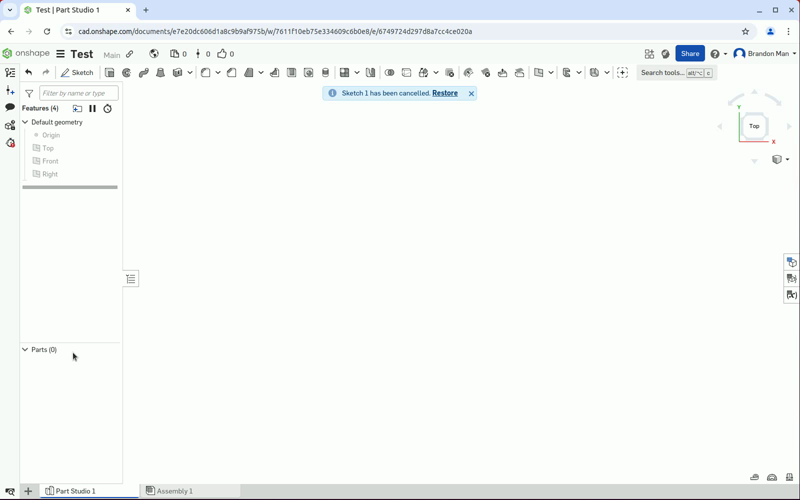
key(shift+p)
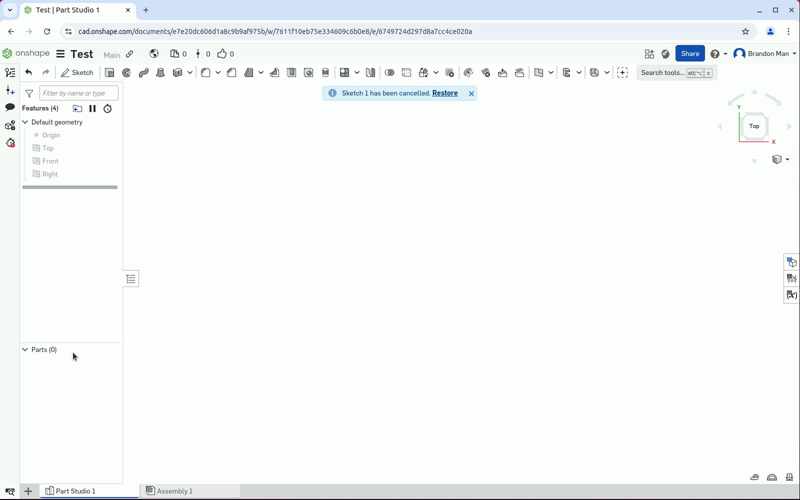
key(space)
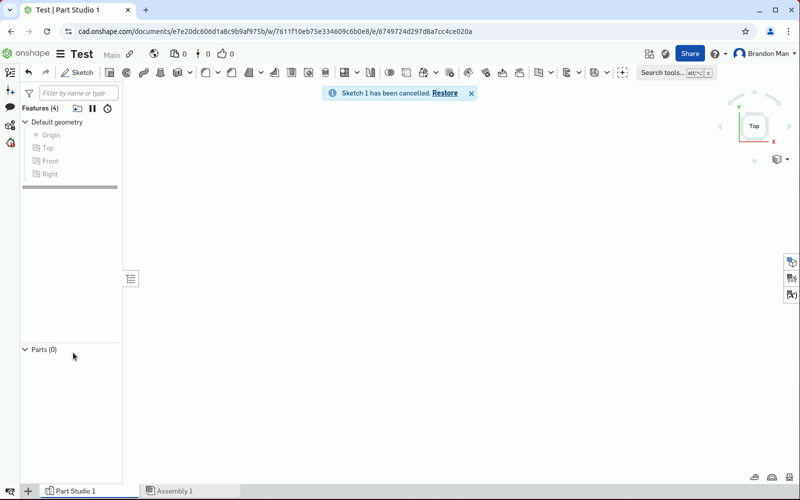
key_down(shift)
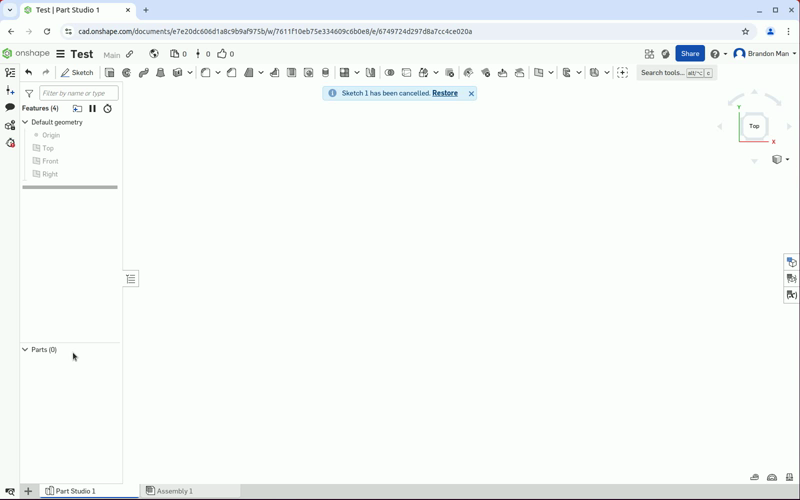
key(up)
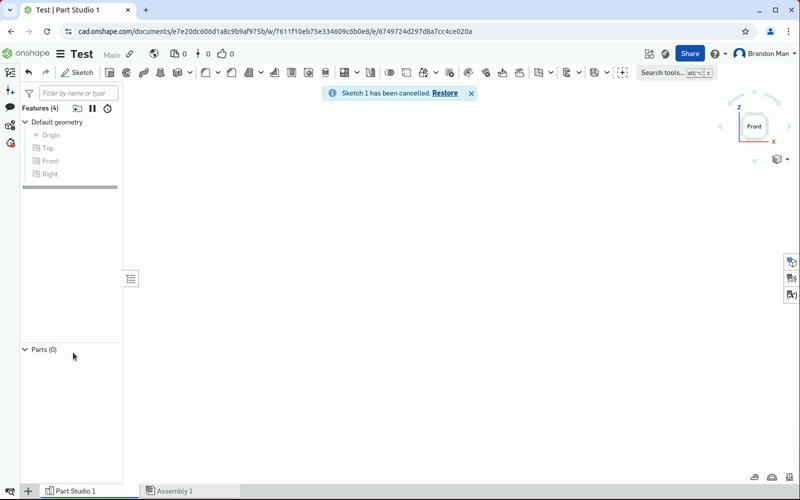
key_up(shift)
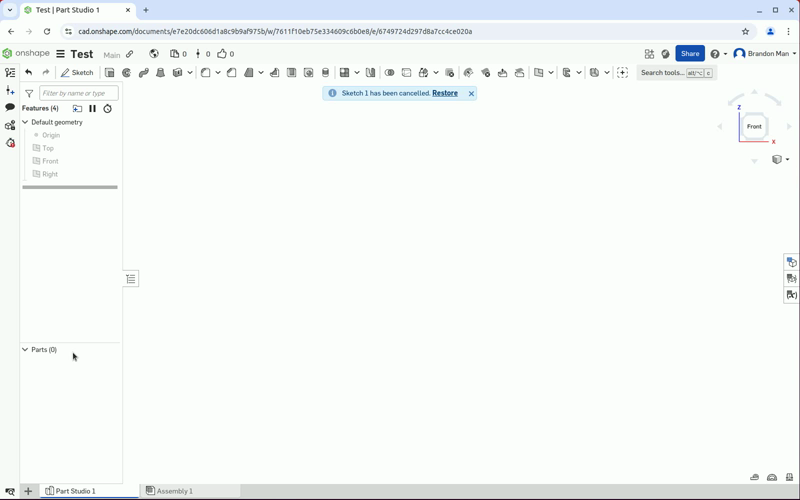
mouse_move(73, 352)
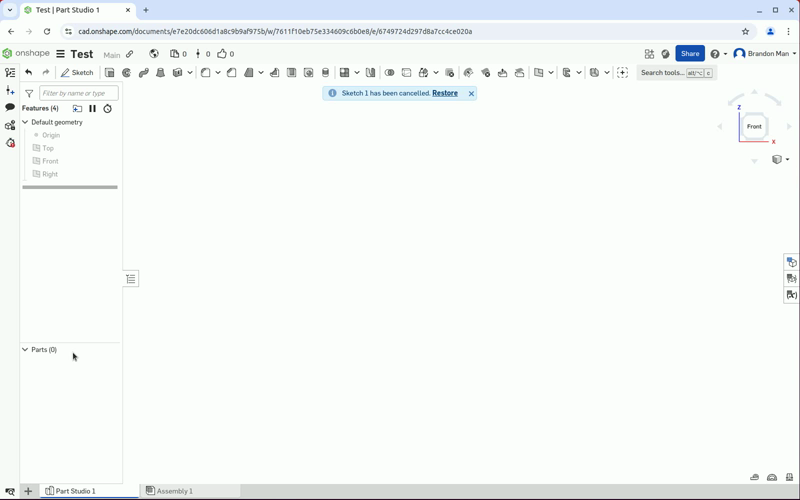
key(shift+y)
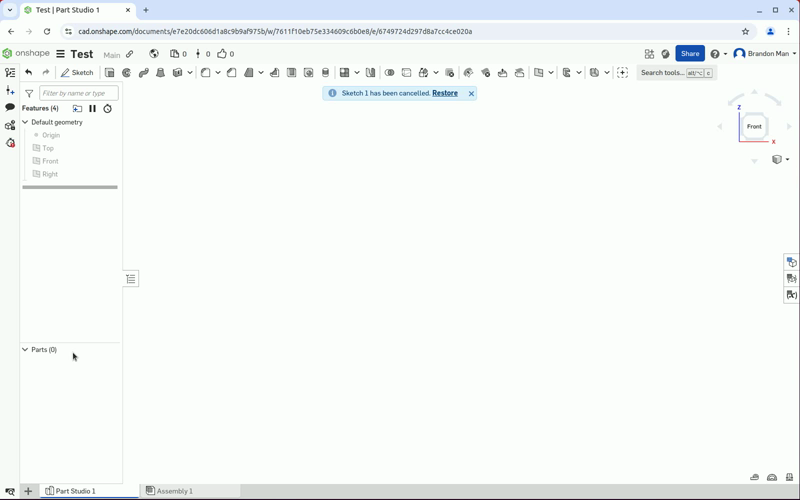
key(shift+s)
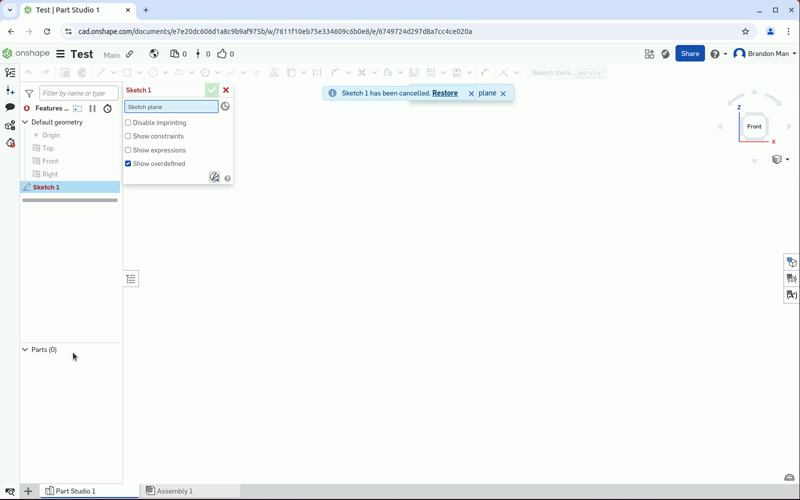
mouse_move(73, 163)
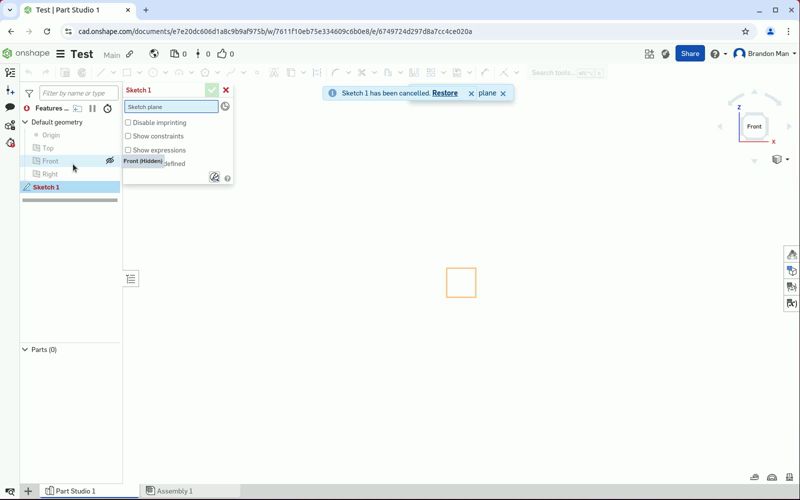
click(73, 163)
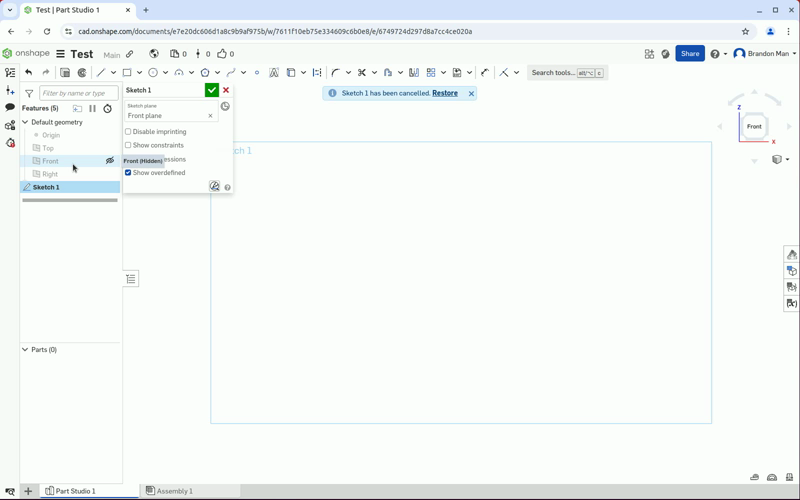
mouse_move(73, 352)
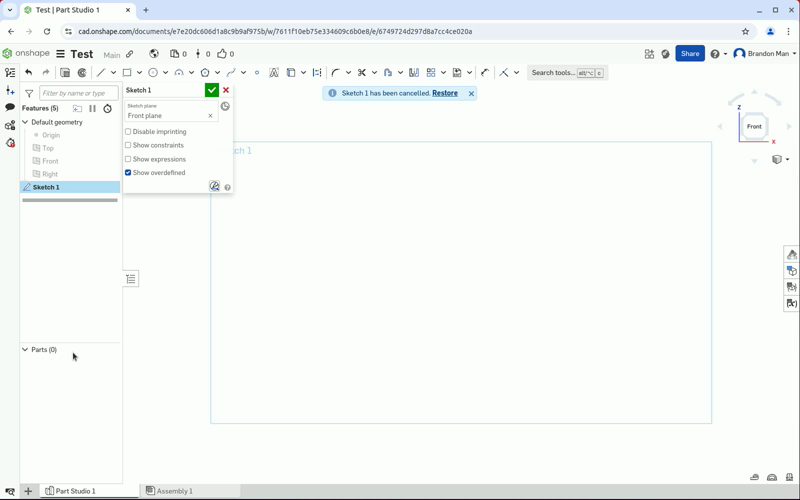
key(y)
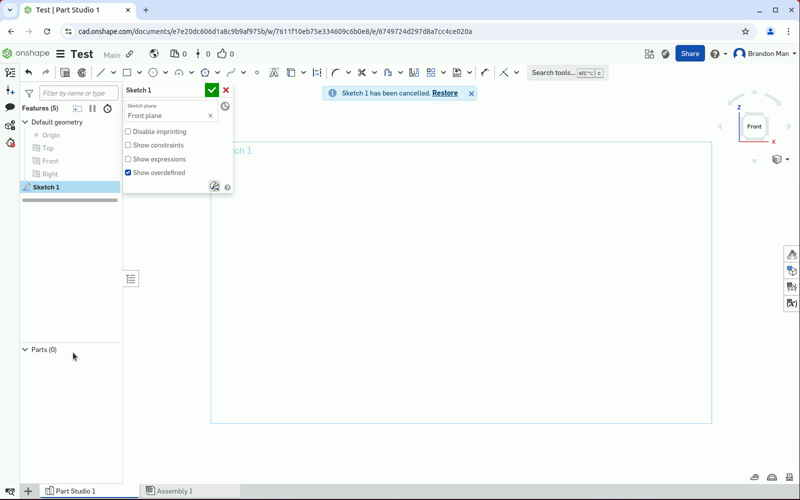
key(c)
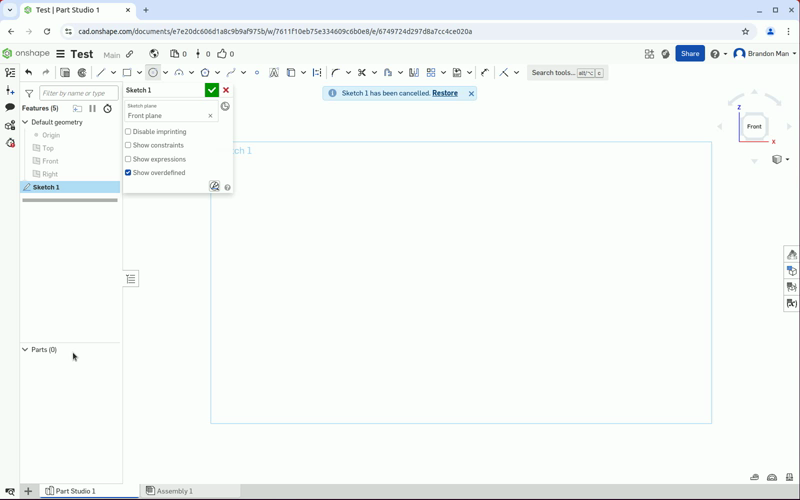
key_down(shift)
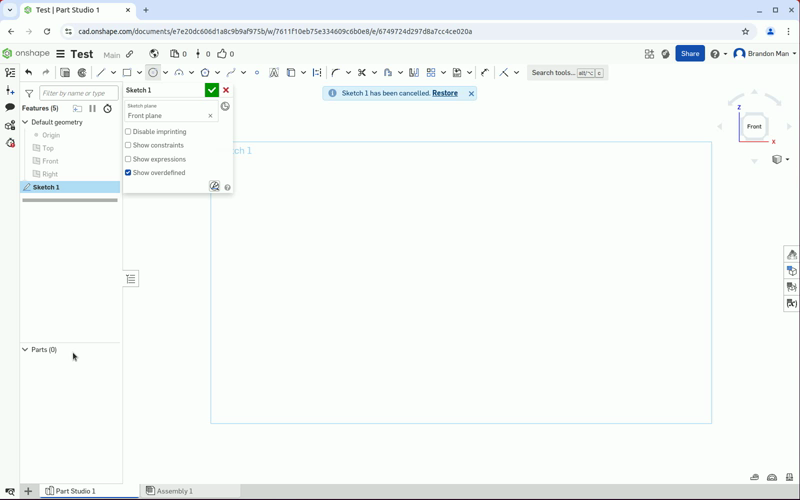
mouse_move(461, 282)
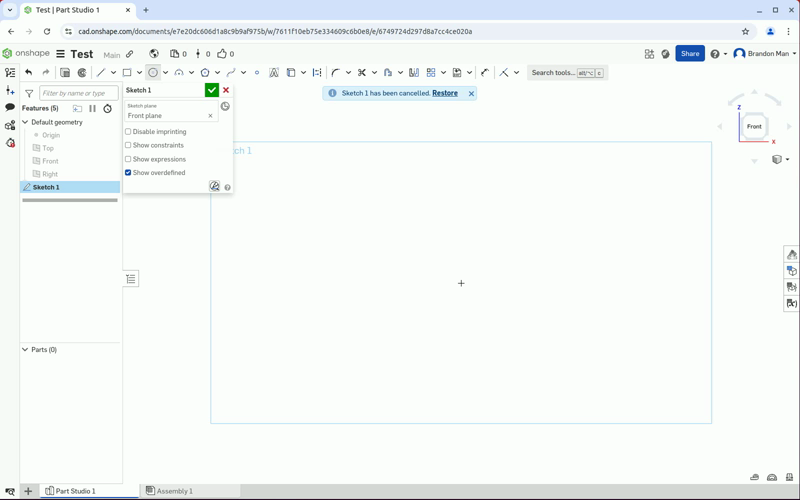
click(461, 282)
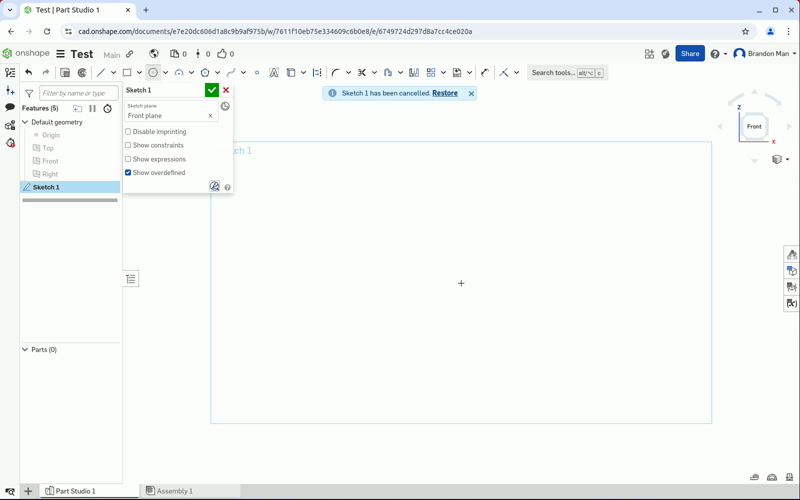
key_up(shift)
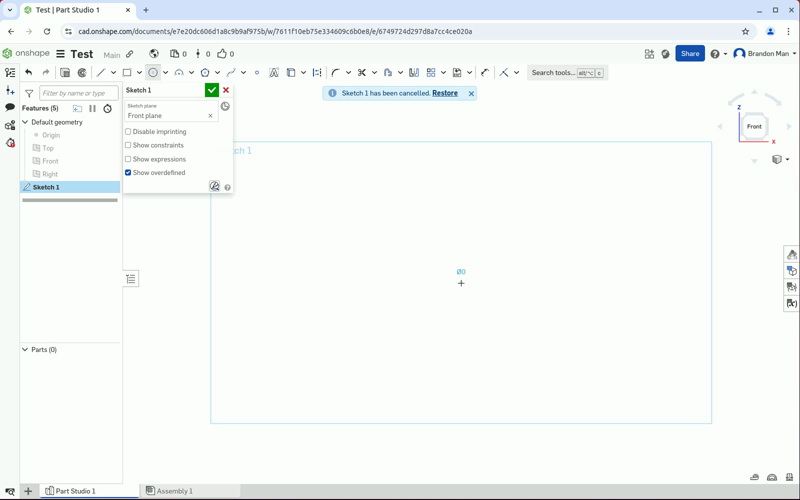
mouse_move(490, 282)
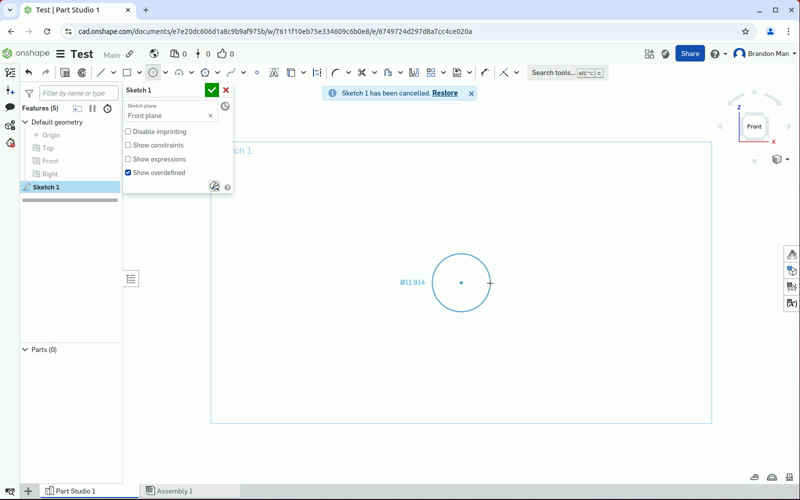
click(490, 282)
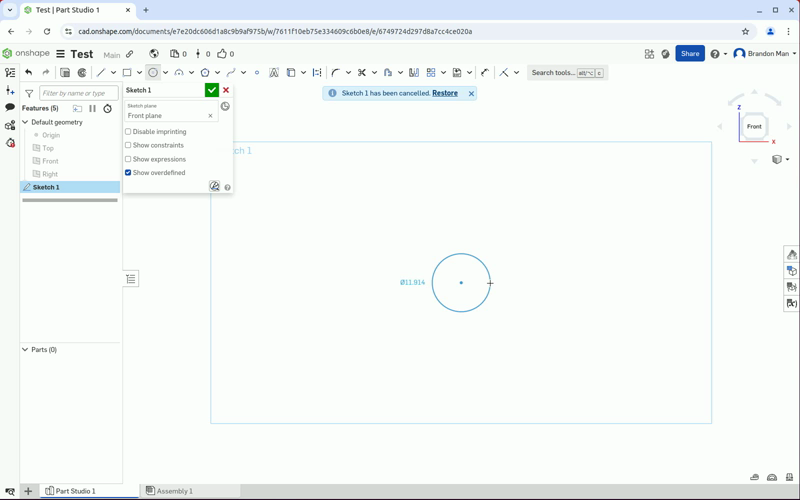
key(esc)
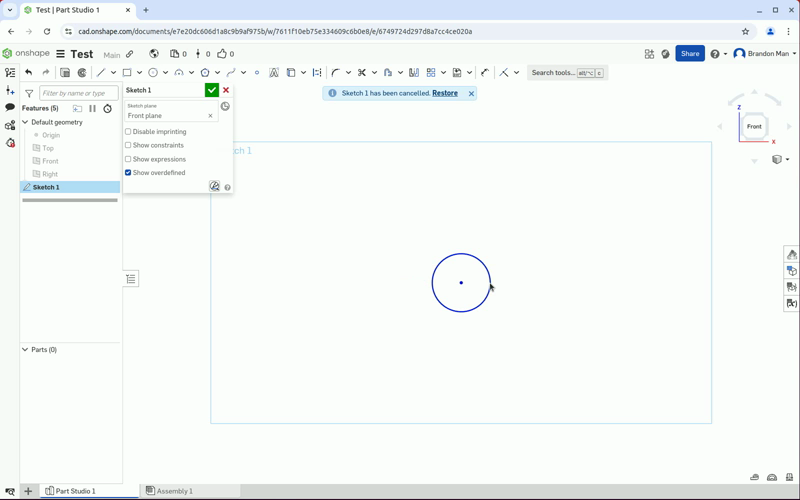
mouse_move(459, 276)
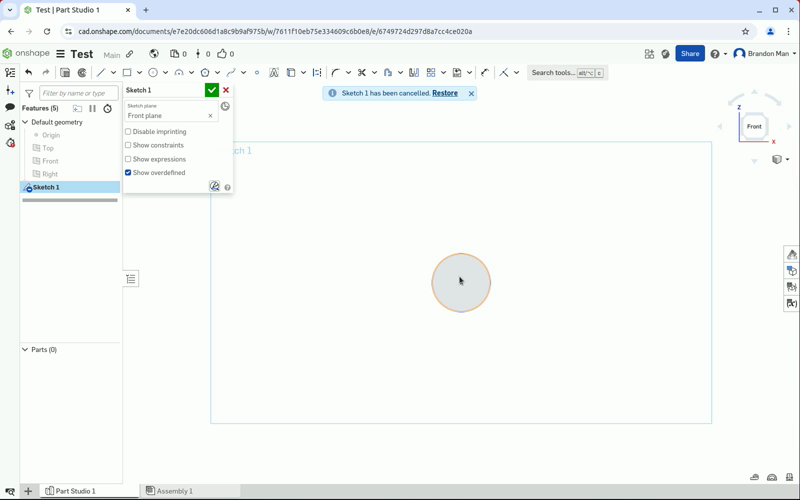
click(459, 276)
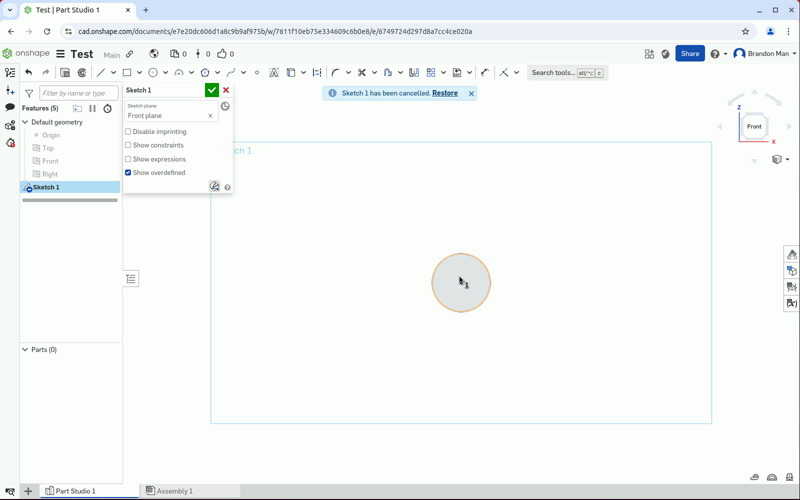
mouse_move(73, 352)
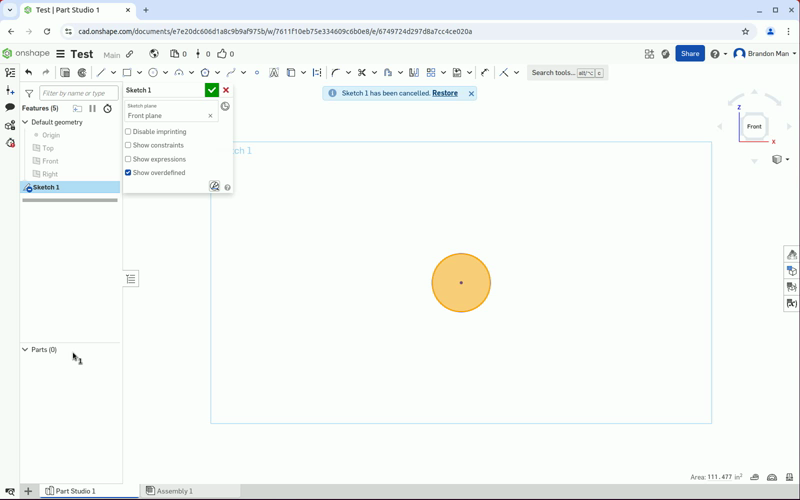
key(shift+y)
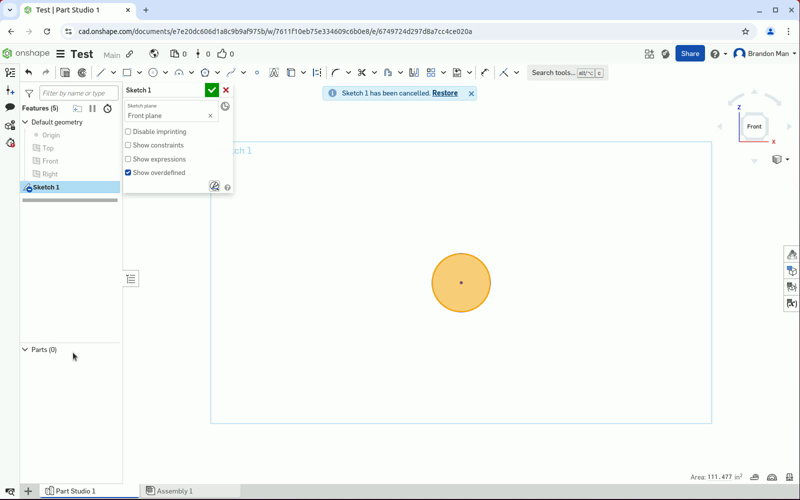
key(shift+e)
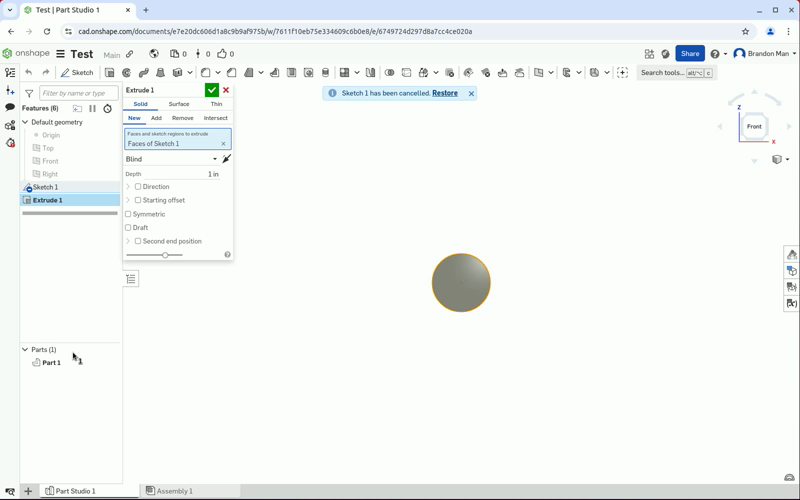
mouse_move(143, 106)
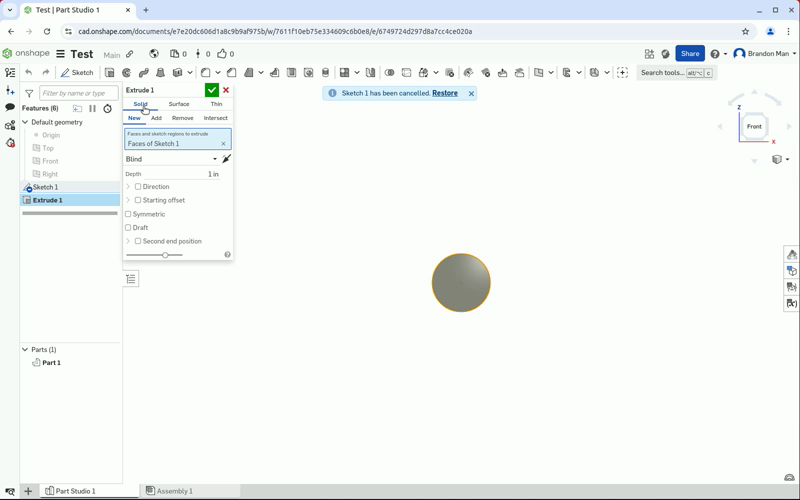
click(143, 106)
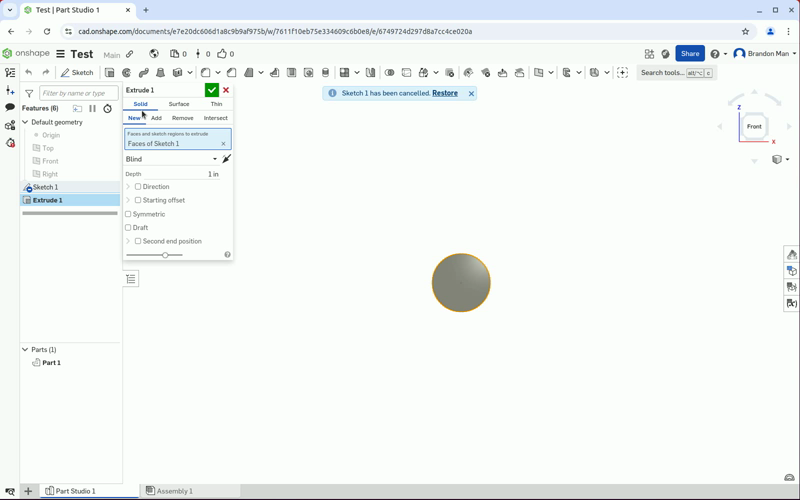
mouse_move(137, 120)
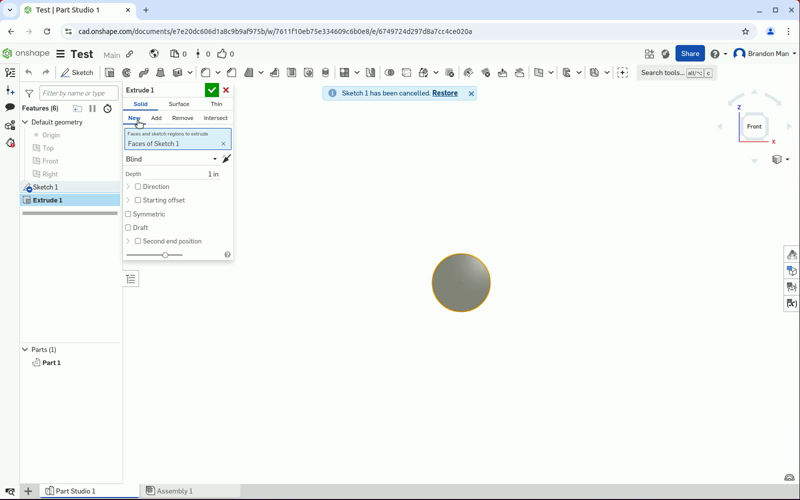
click(137, 120)
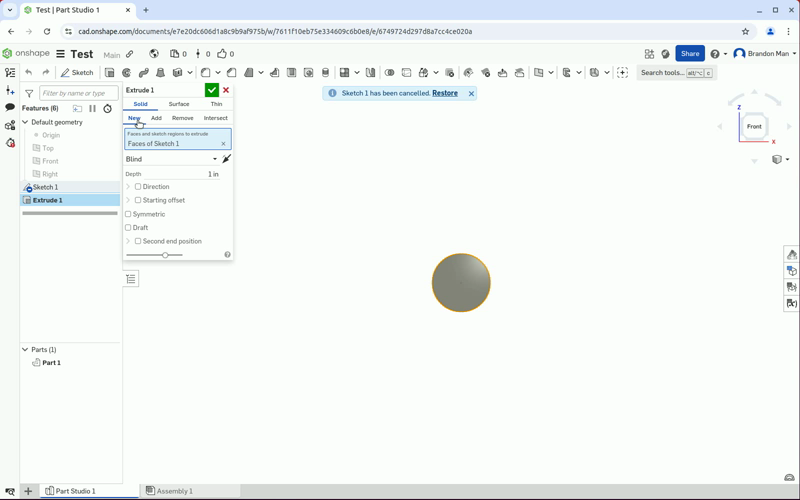
key(tab, 4)
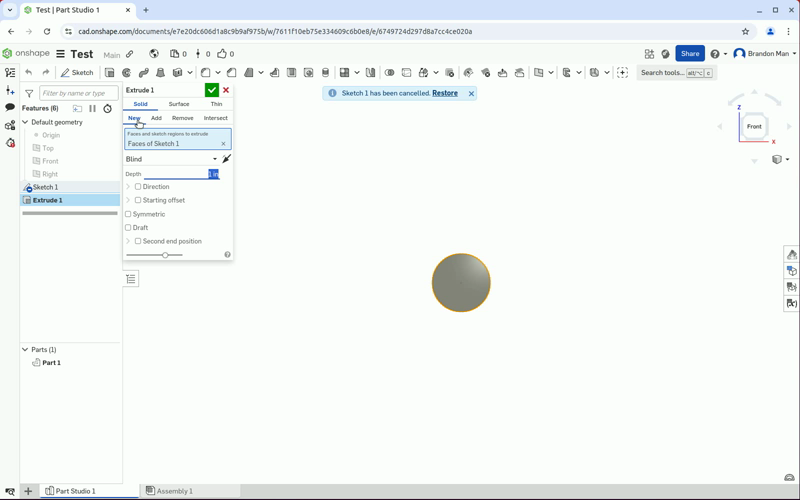
text(5.777)
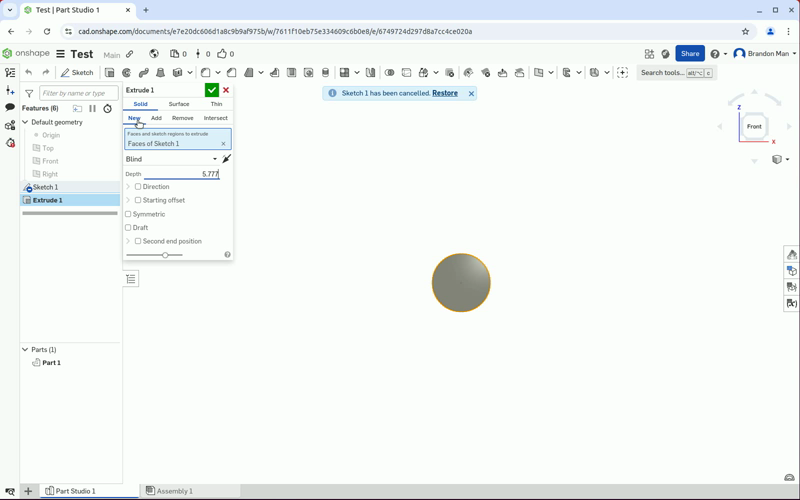
key(enter)
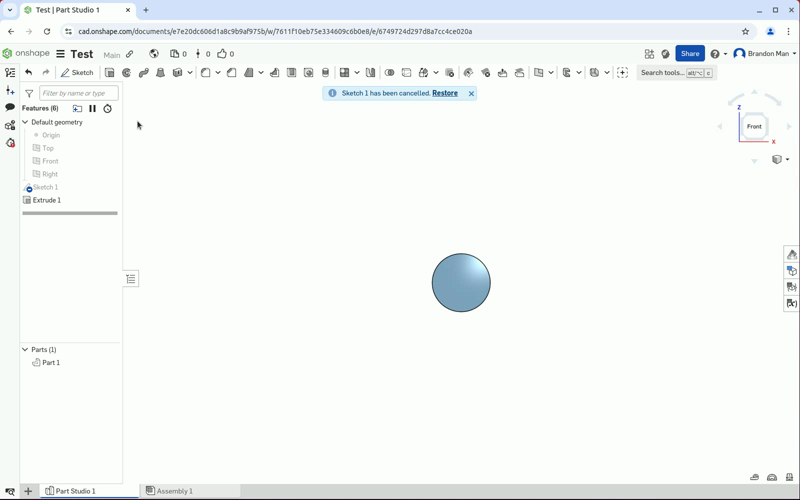
key(shift+h)
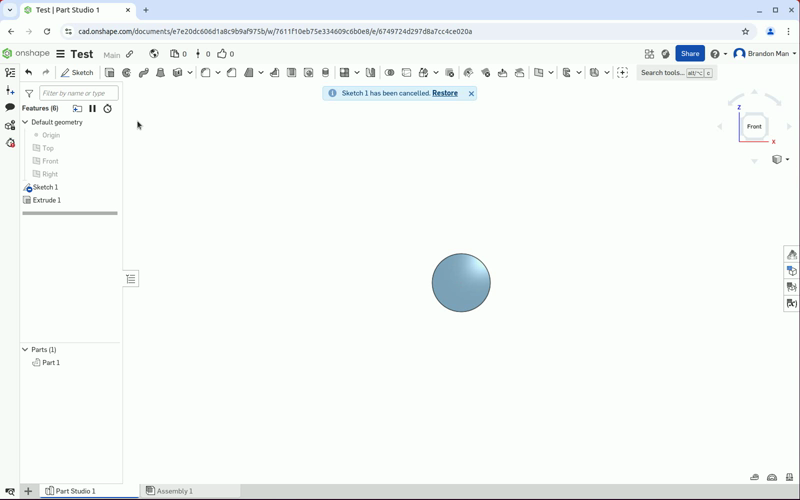
key(shift+h)
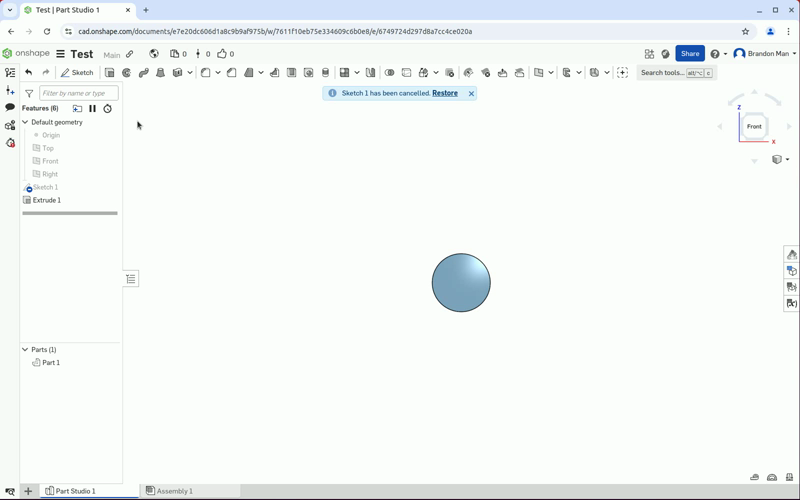
mouse_move(73, 189)
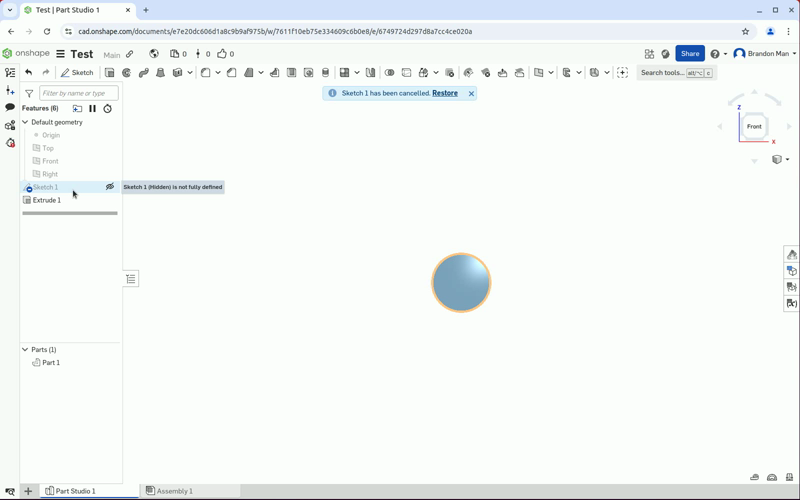
click(73, 189)
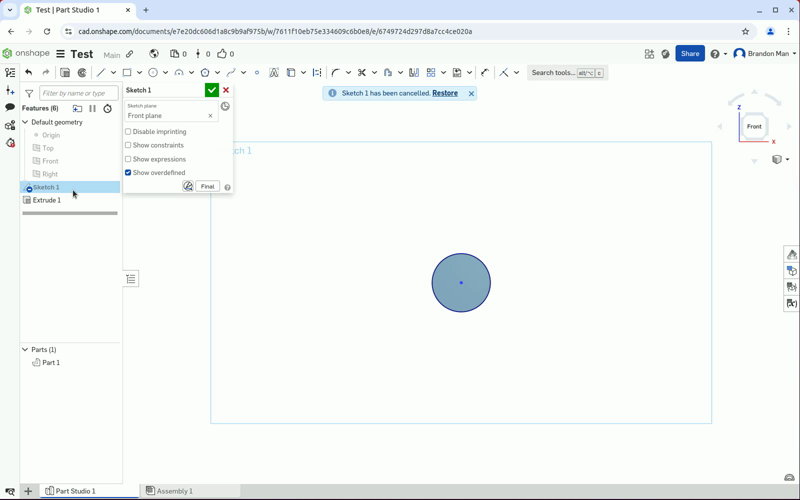
mouse_move(229, 92)
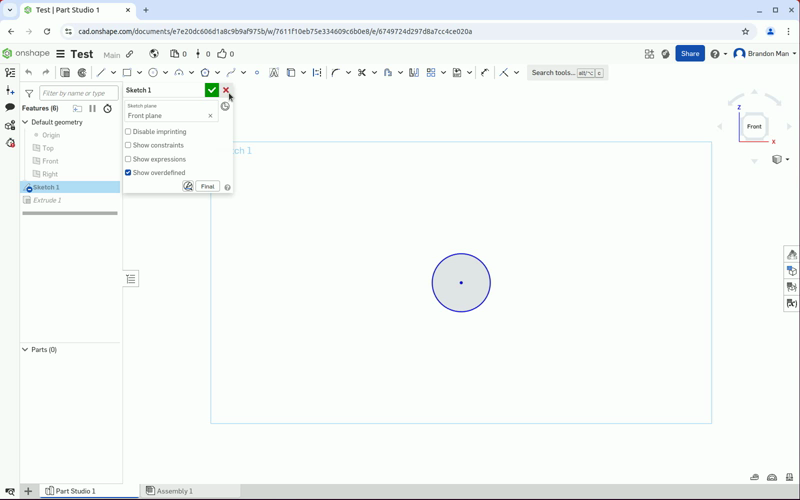
click(229, 92)
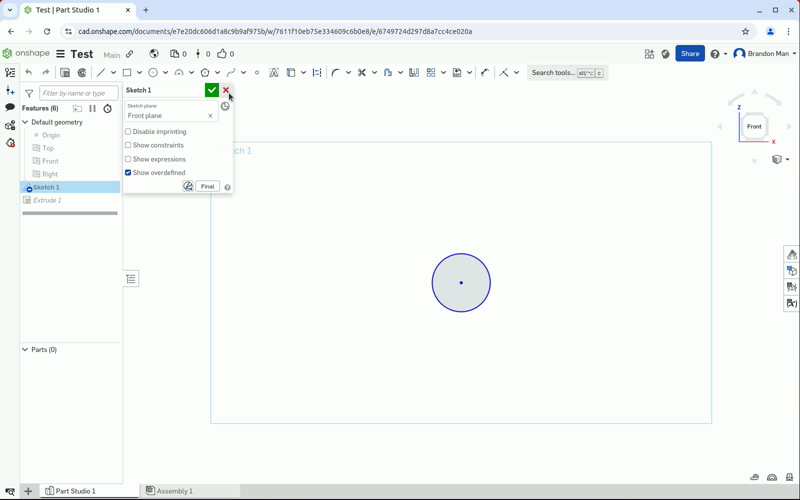
key(shift+s)
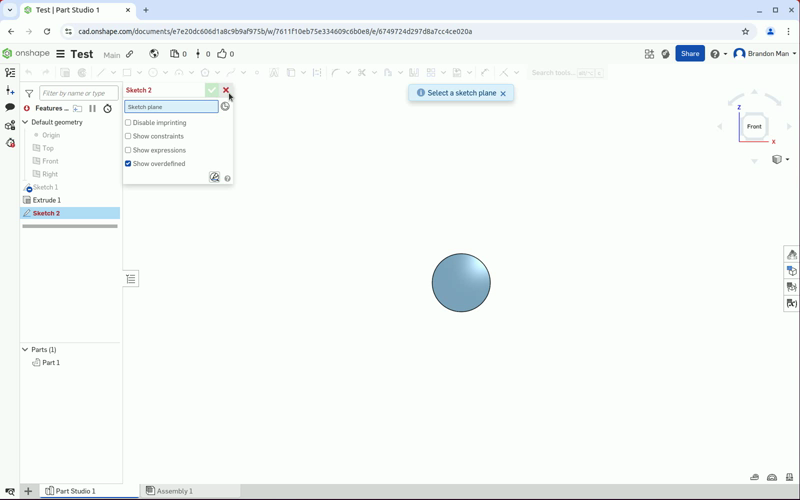
mouse_move(73, 163)
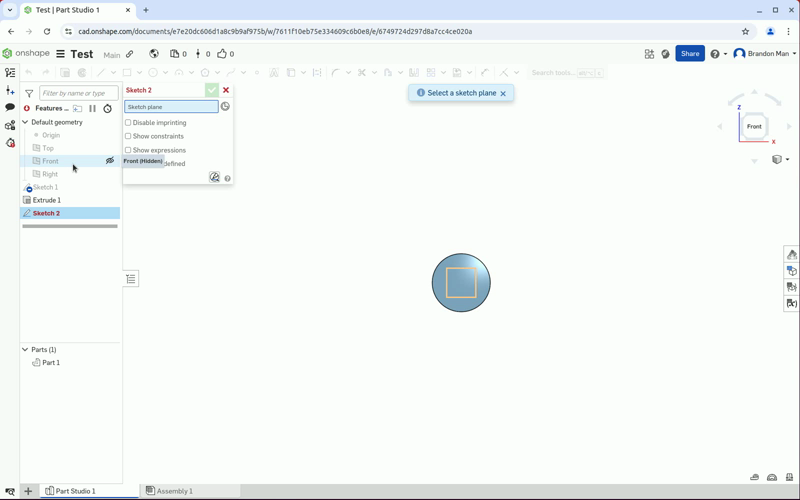
click(73, 163)
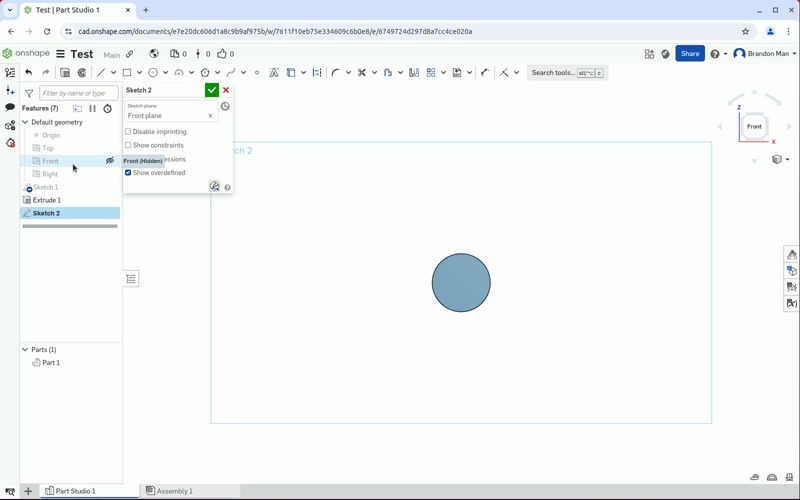
mouse_move(73, 352)
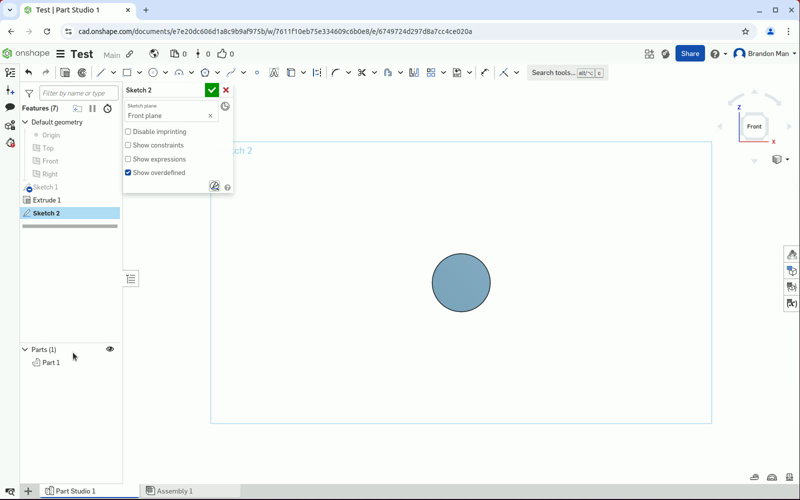
key(y)
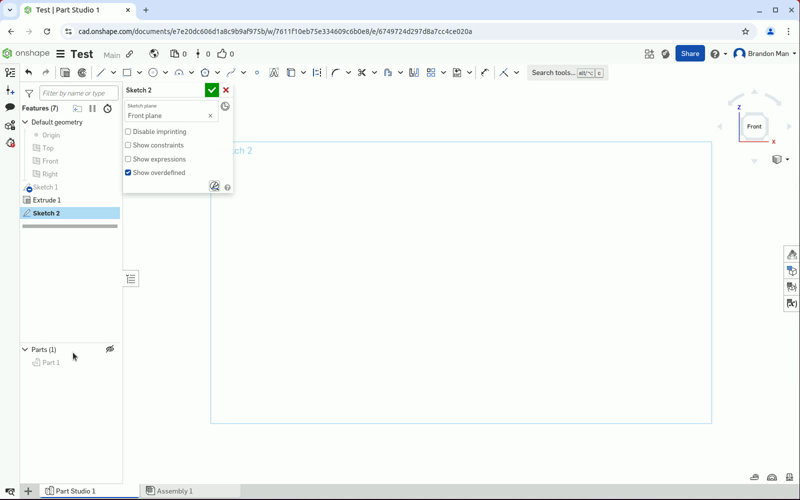
key(c)
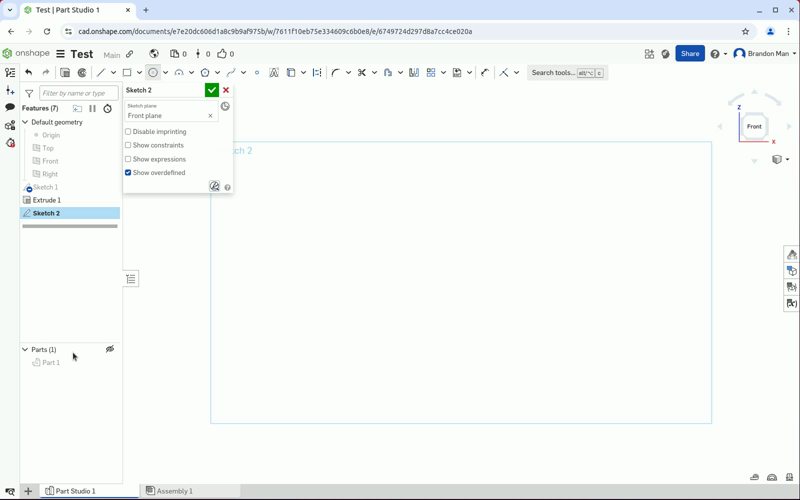
key_down(shift)
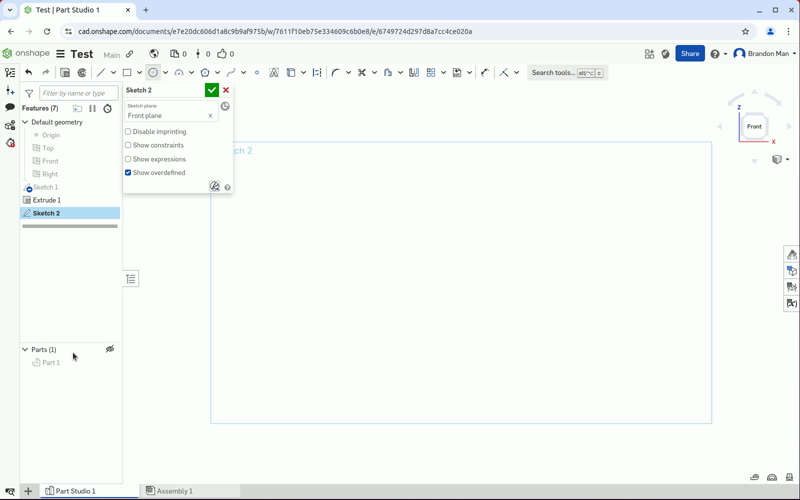
mouse_move(461, 282)
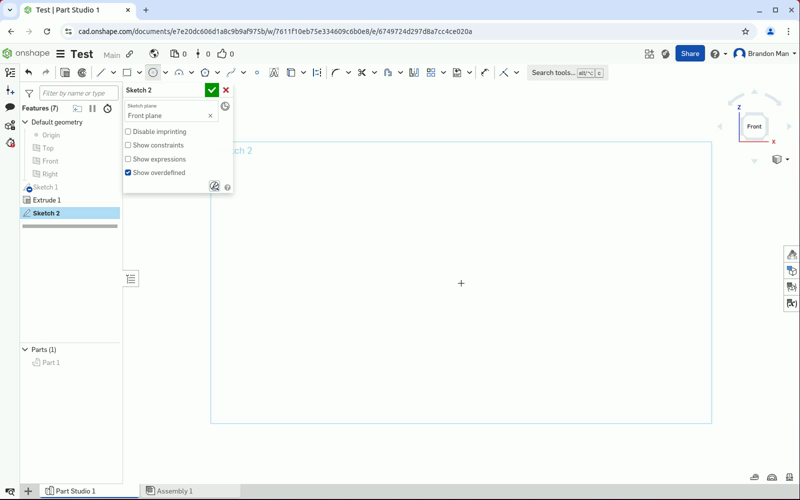
click(461, 282)
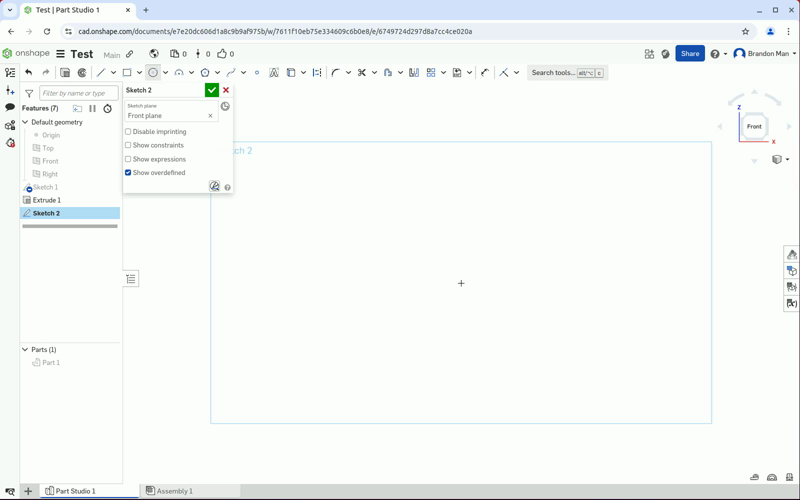
key_up(shift)
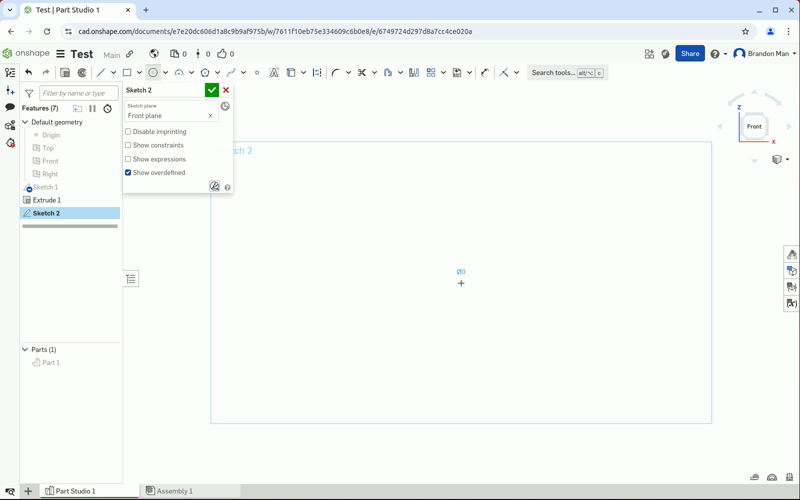
mouse_move(555, 282)
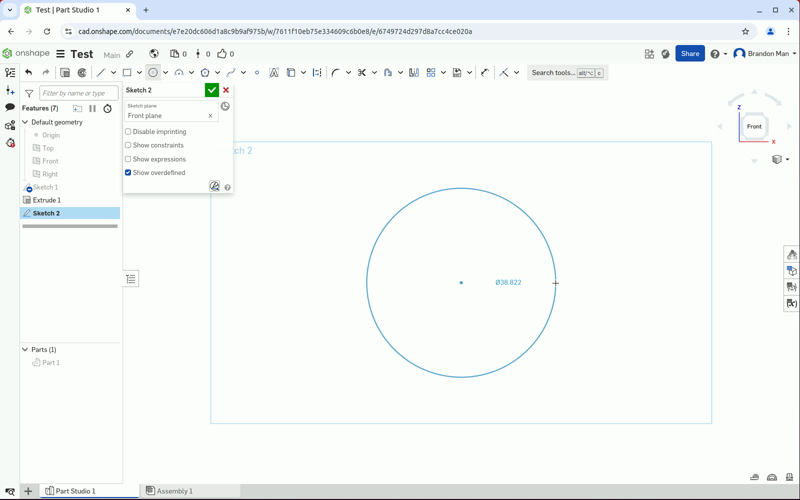
click(555, 282)
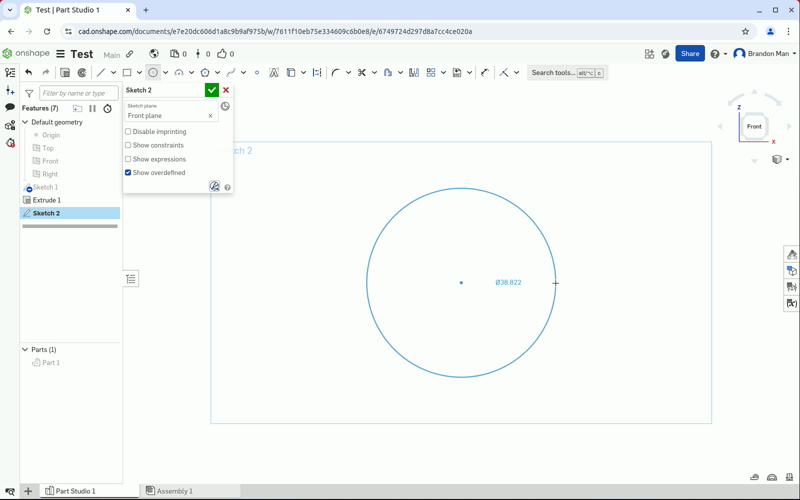
key(esc)
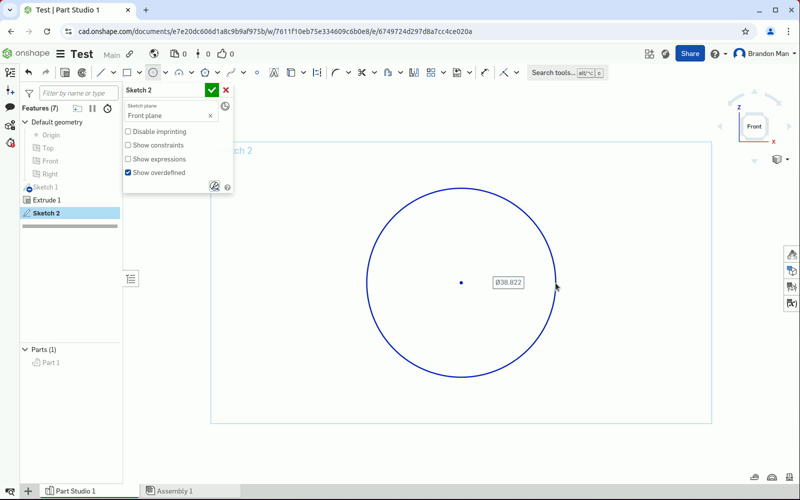
key(c)
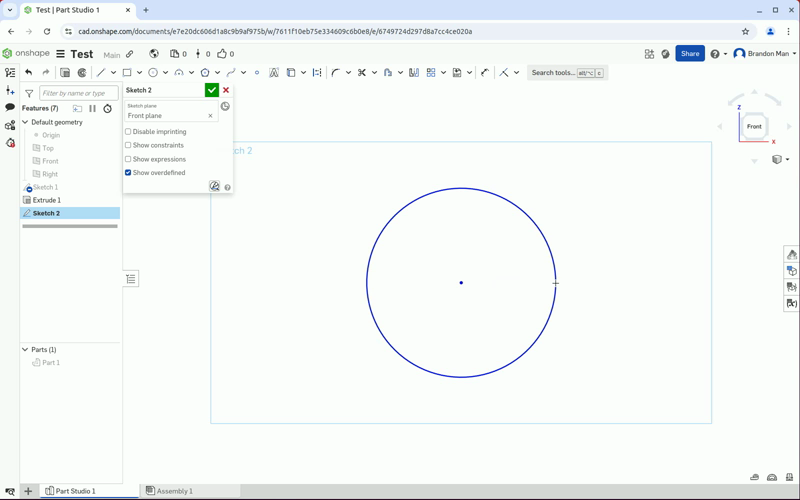
key_down(shift)
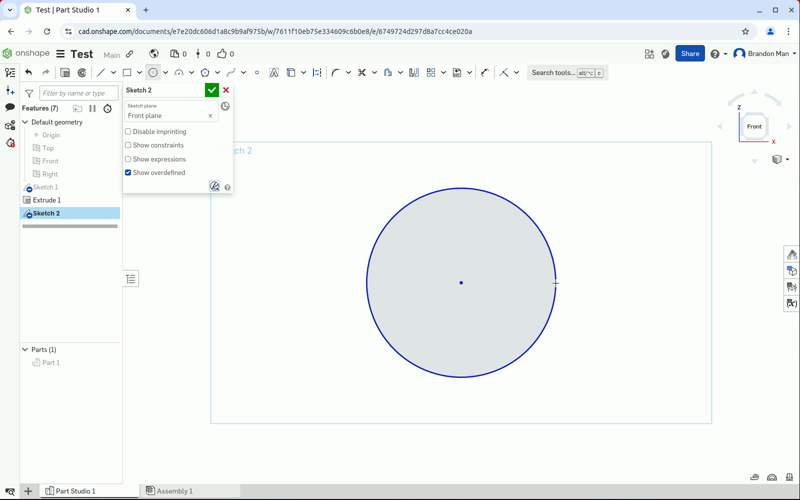
mouse_move(461, 282)
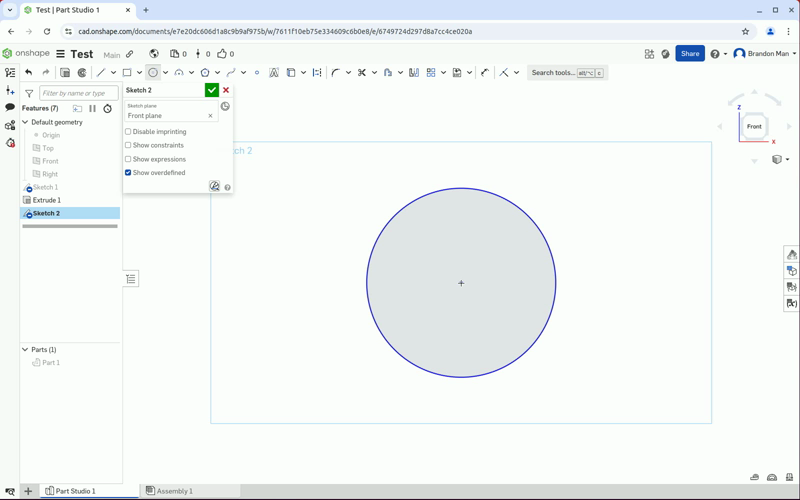
click(461, 282)
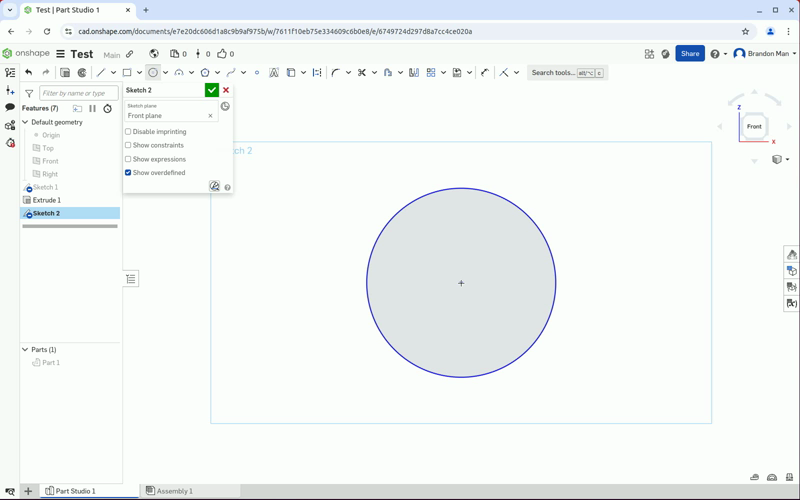
key_up(shift)
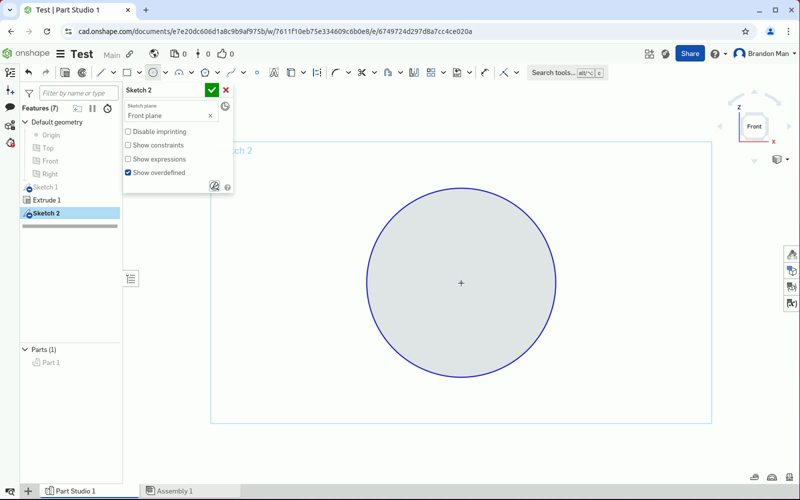
mouse_move(489, 282)
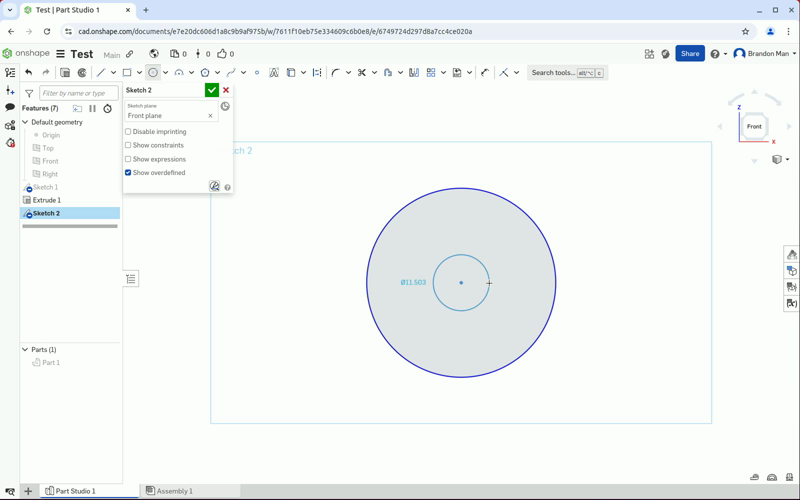
click(489, 282)
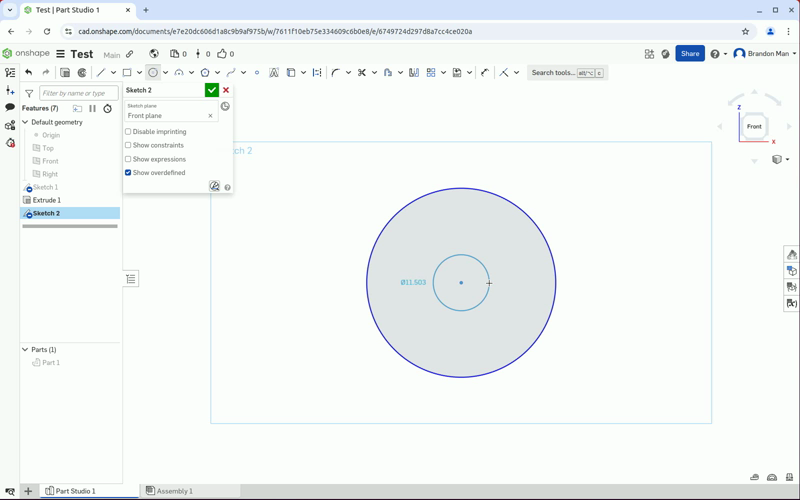
key(esc)
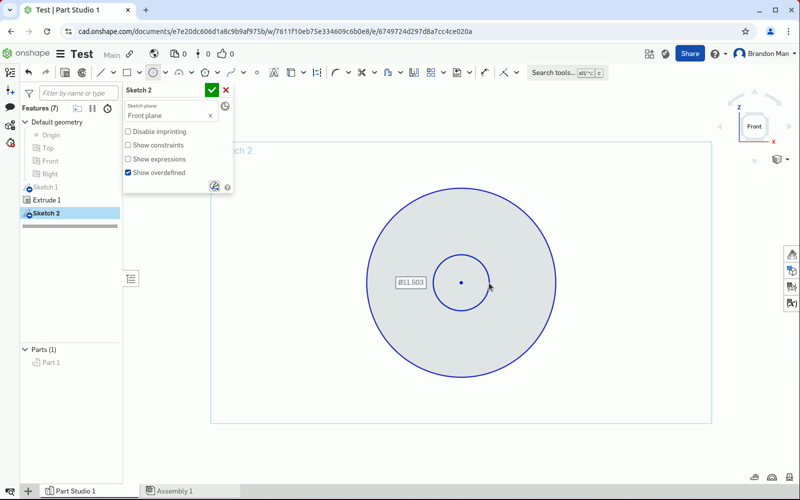
mouse_move(493, 334)
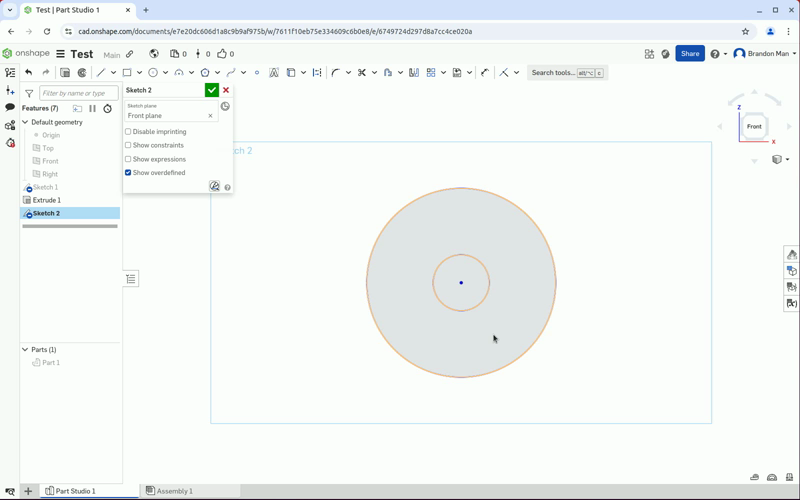
click(493, 334)
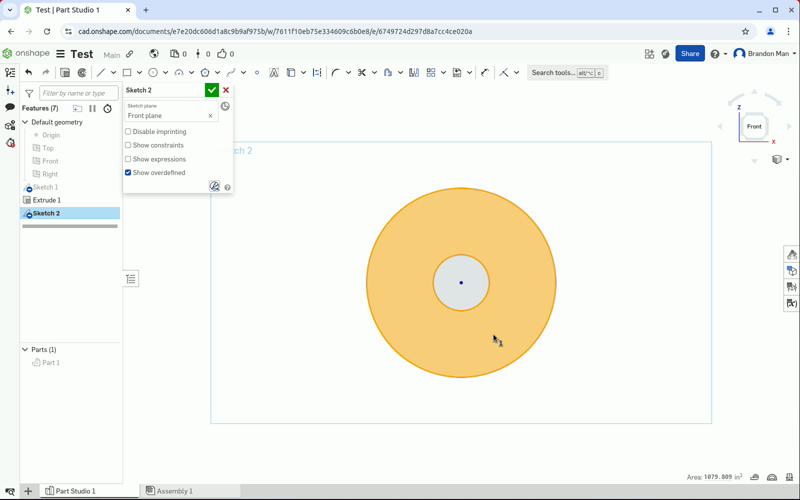
mouse_move(73, 352)
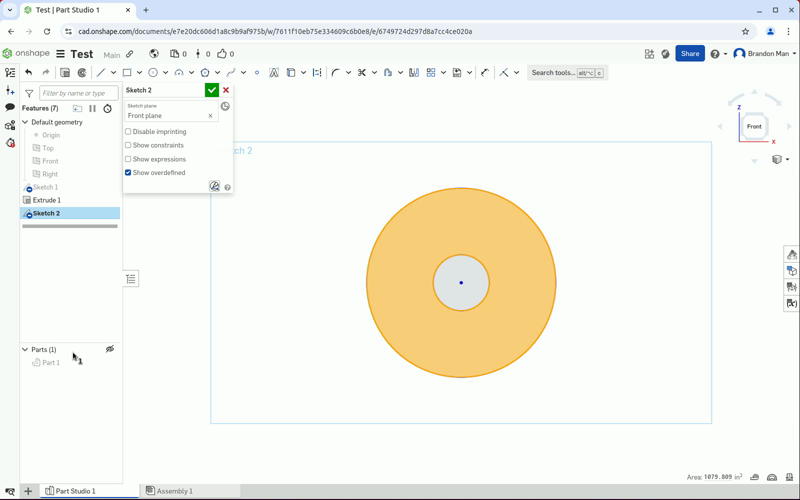
key(shift+y)
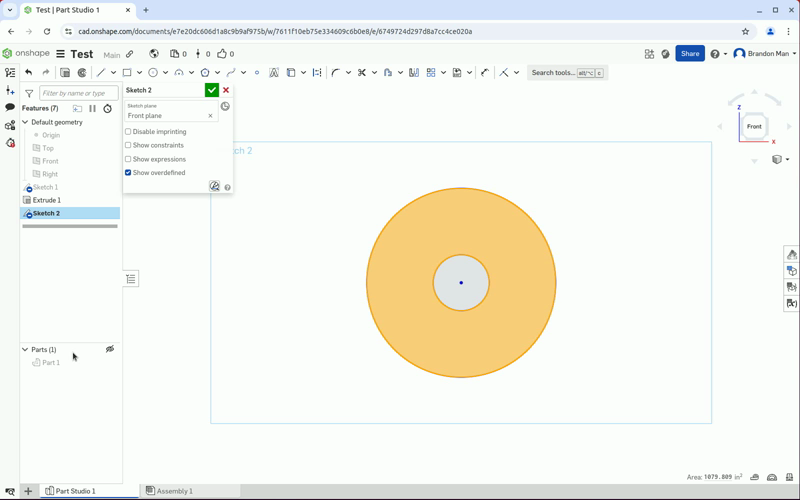
key(shift+e)
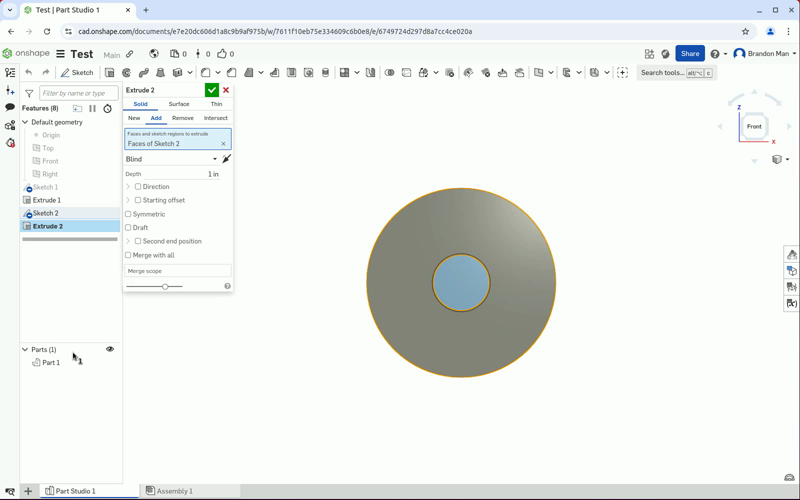
mouse_move(143, 106)
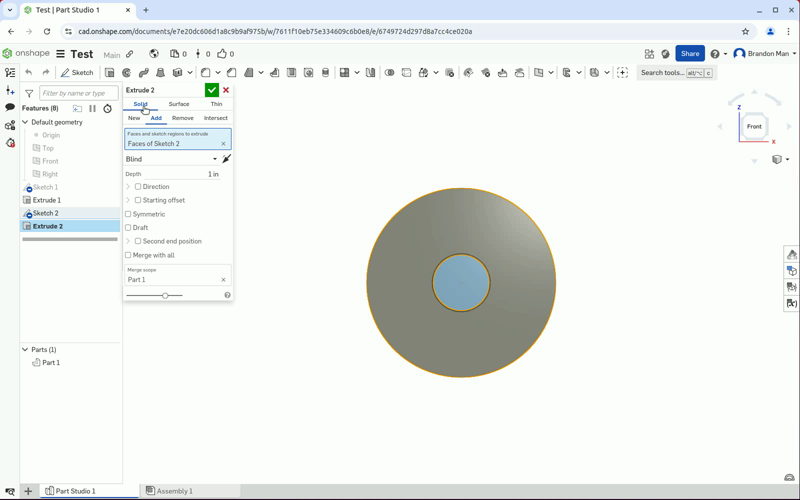
click(143, 106)
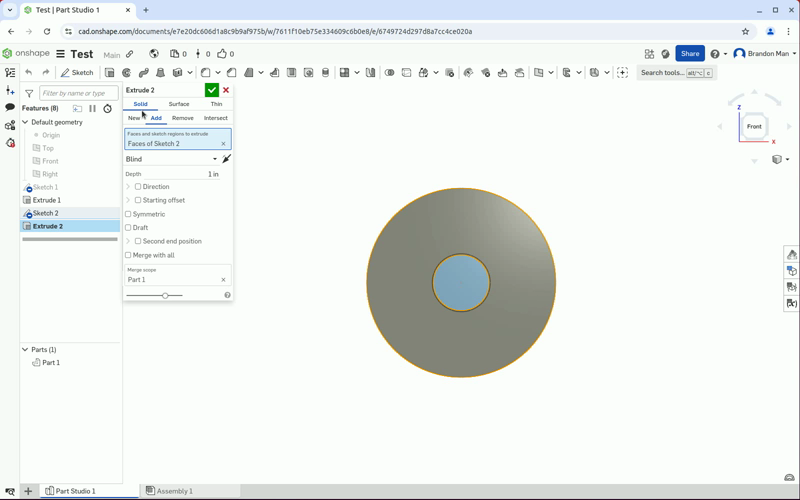
mouse_move(137, 120)
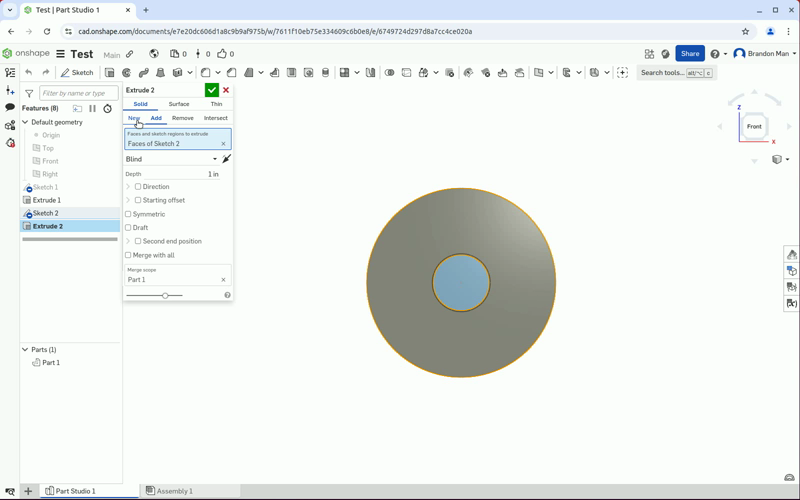
click(137, 120)
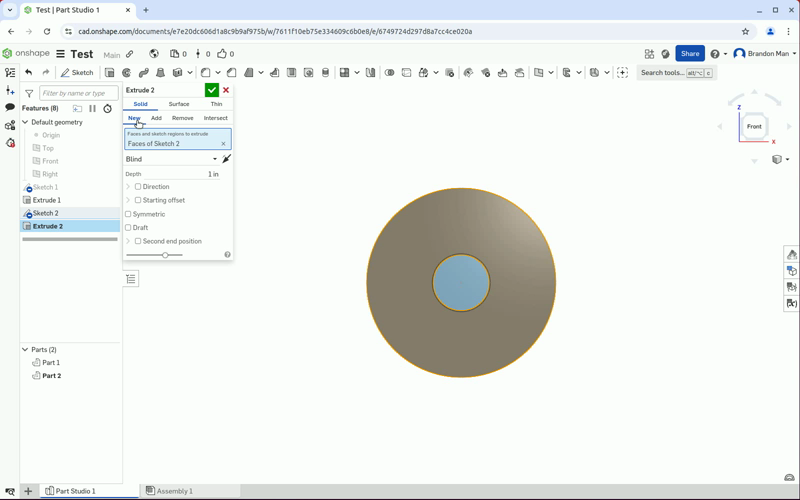
key(tab, 4)
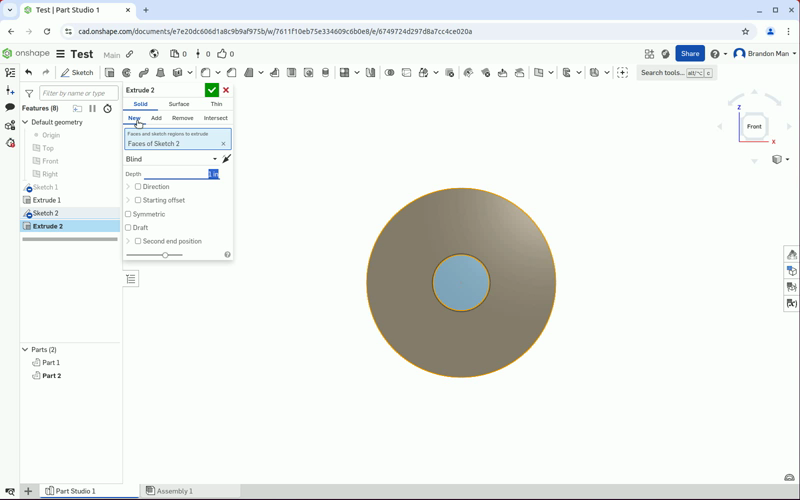
text(3.851)
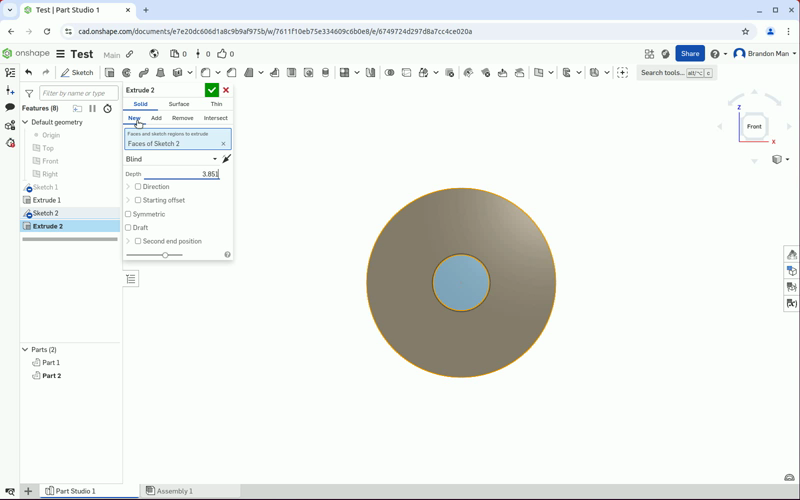
key(enter)
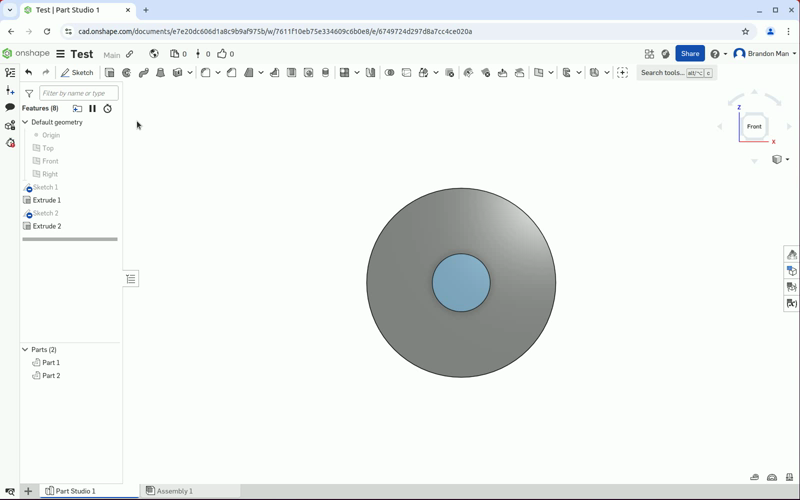
key(shift+h)
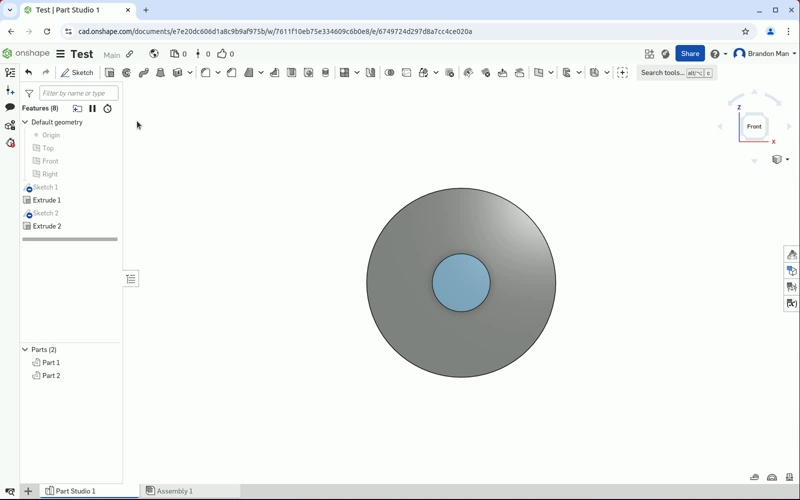
key(shift+h)
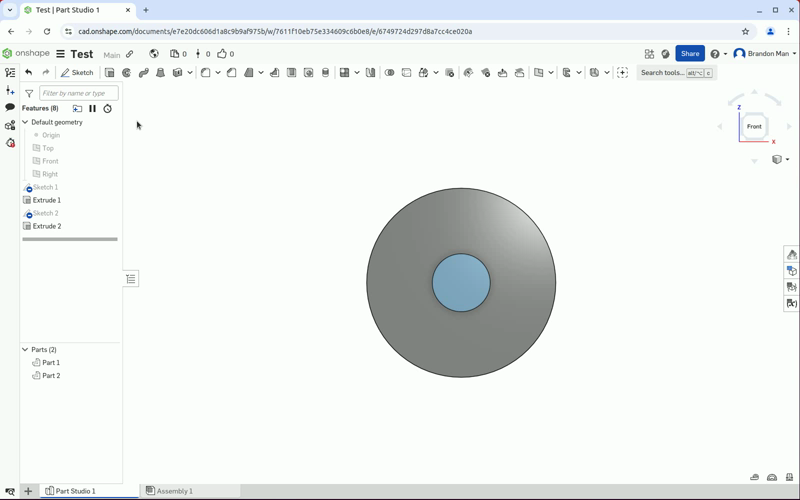
mouse_move(73, 189)
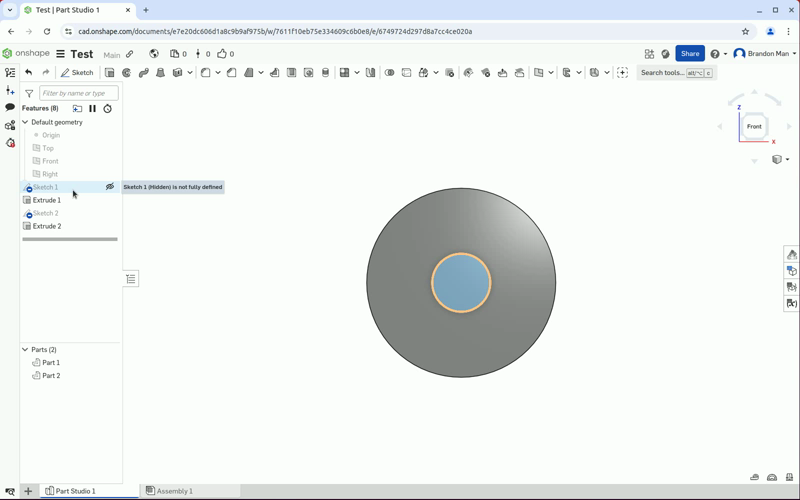
click(73, 189)
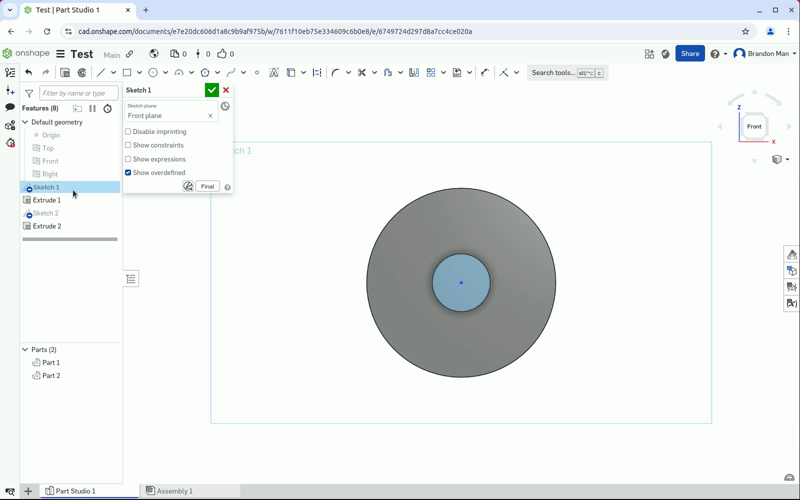
mouse_move(229, 92)
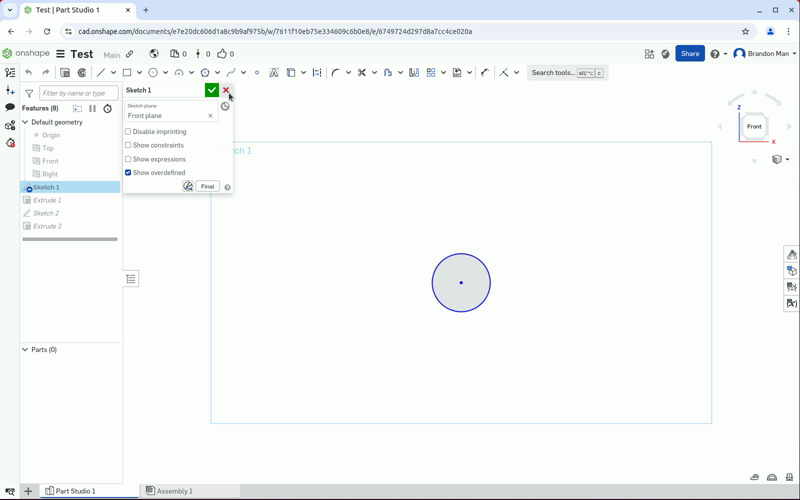
click(229, 92)
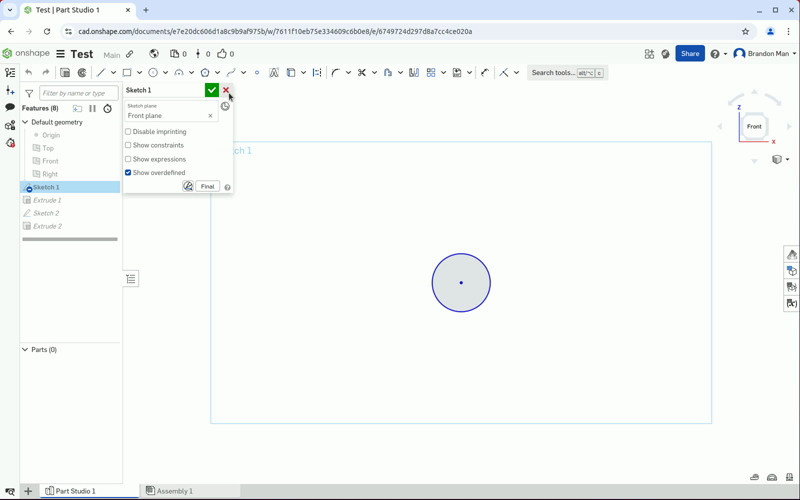
key(shift+s)
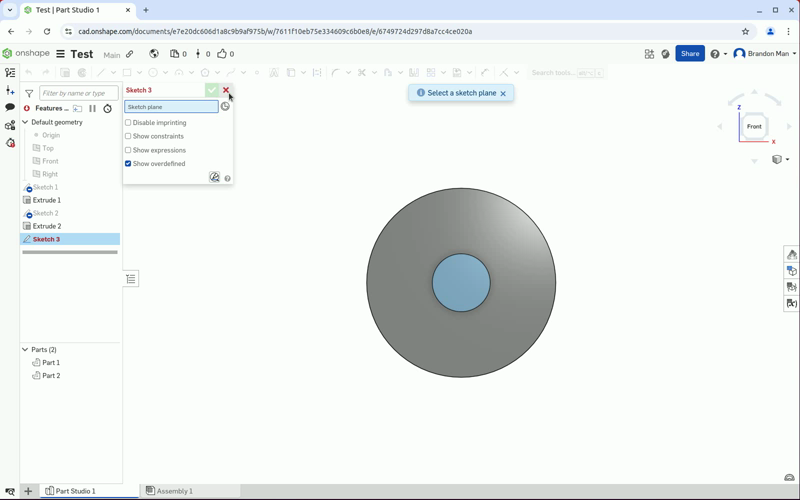
mouse_move(73, 163)
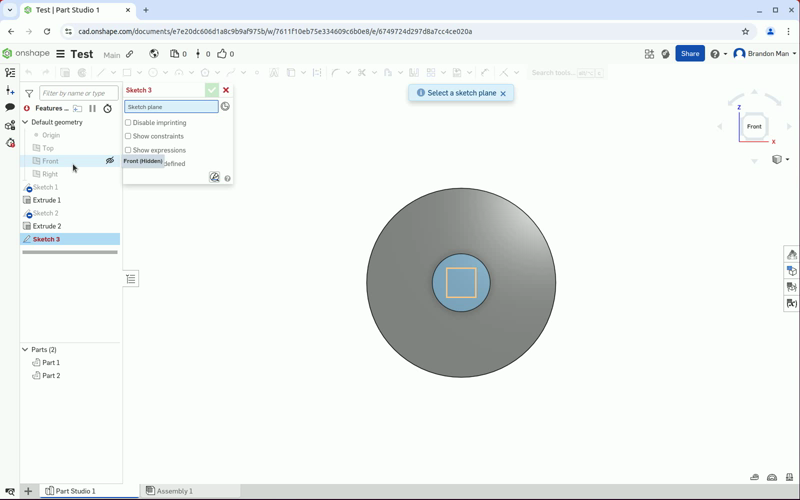
click(73, 163)
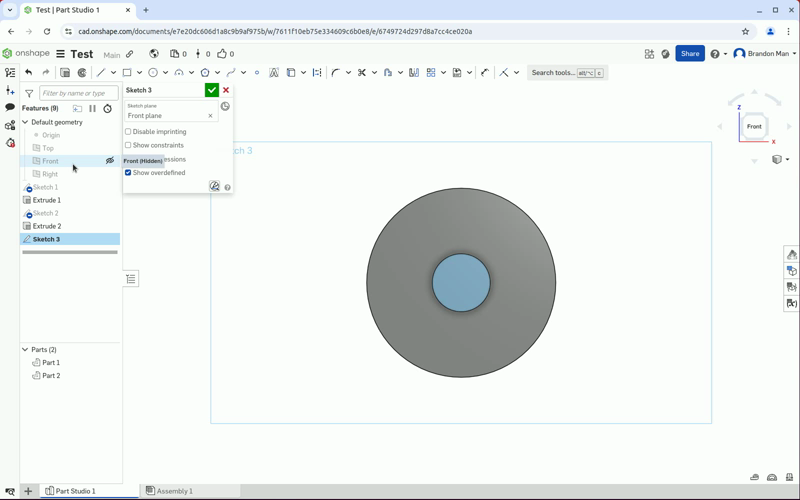
mouse_move(73, 352)
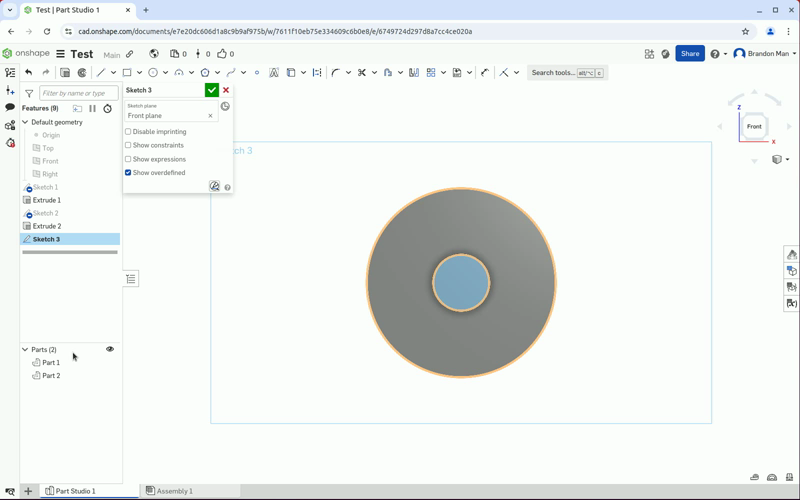
key(y)
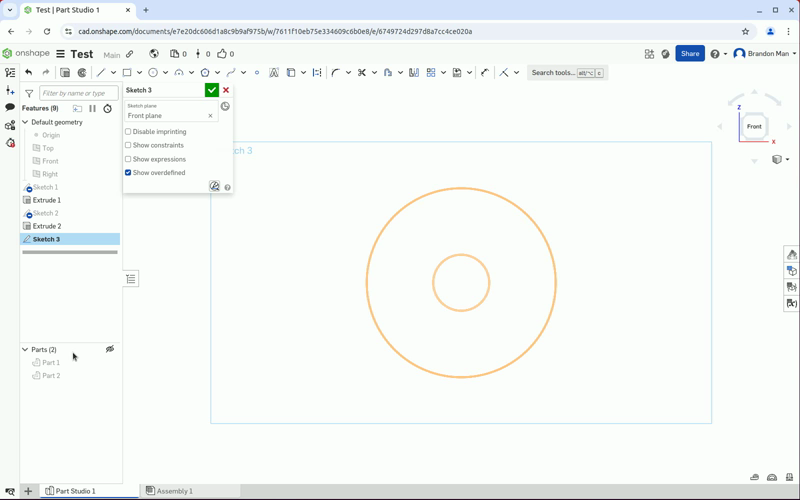
key(a)
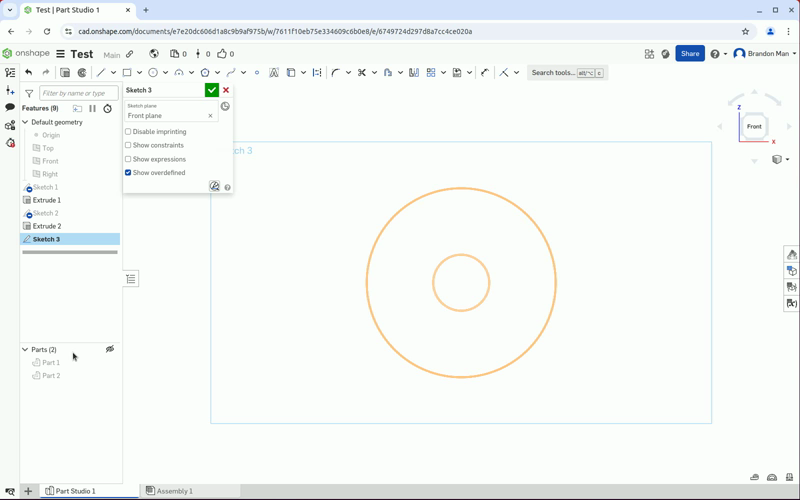
key_down(shift)
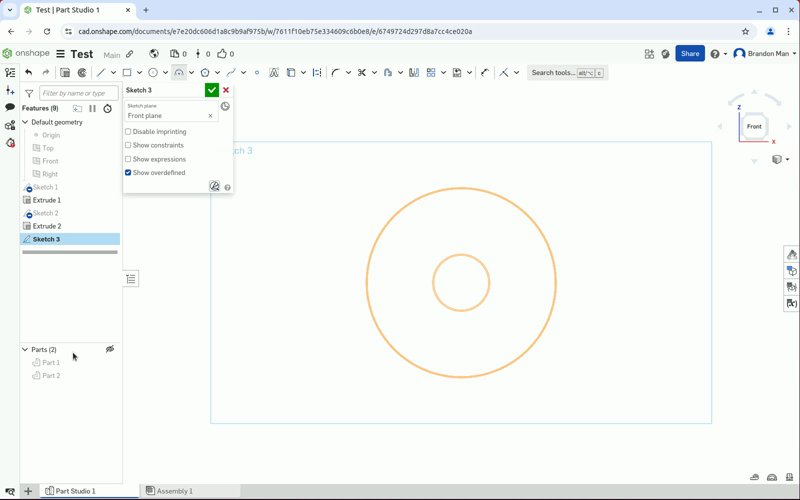
mouse_move(454, 189)
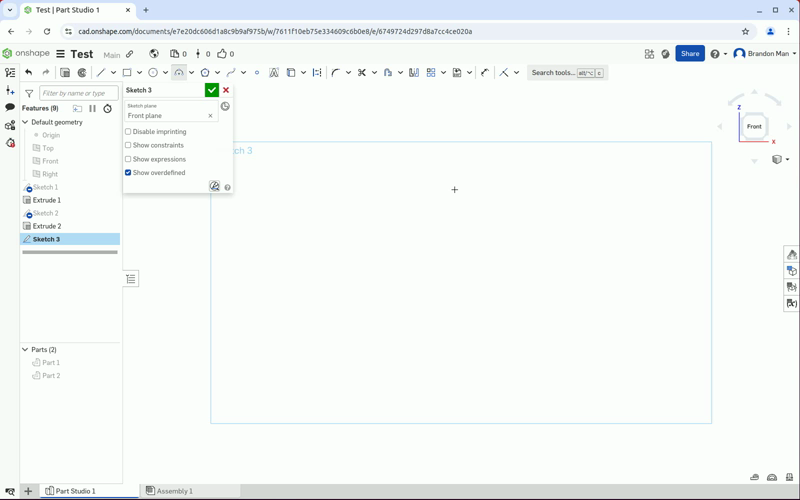
click(454, 189)
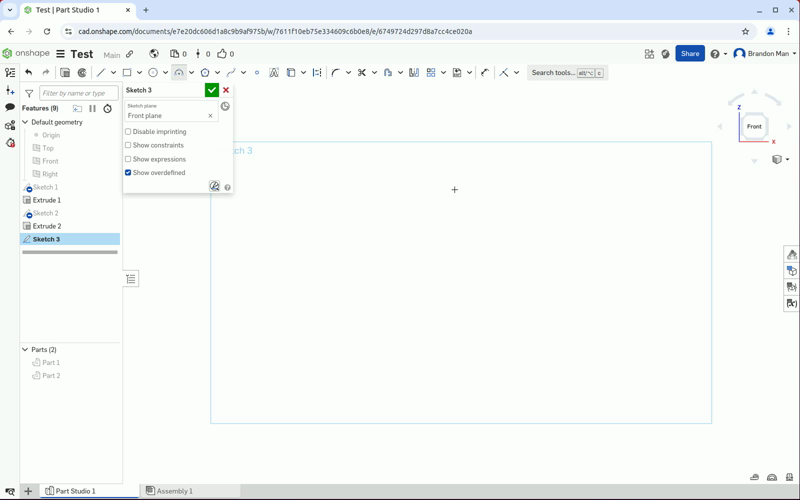
key_up(shift)
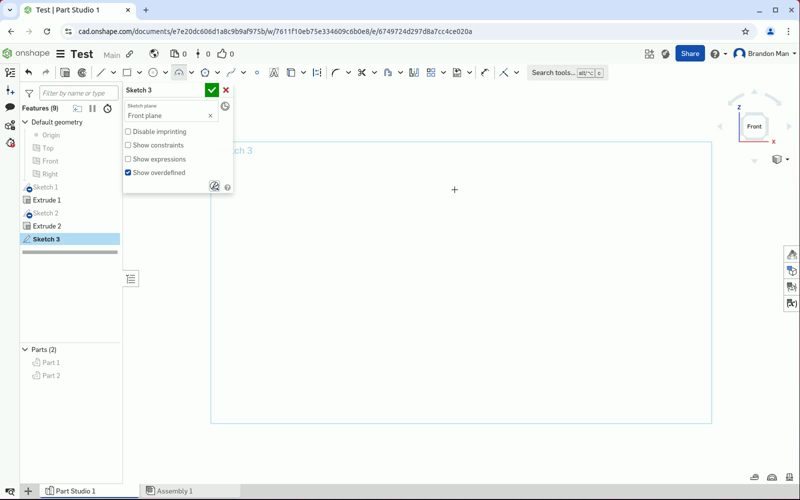
key_down(shift)
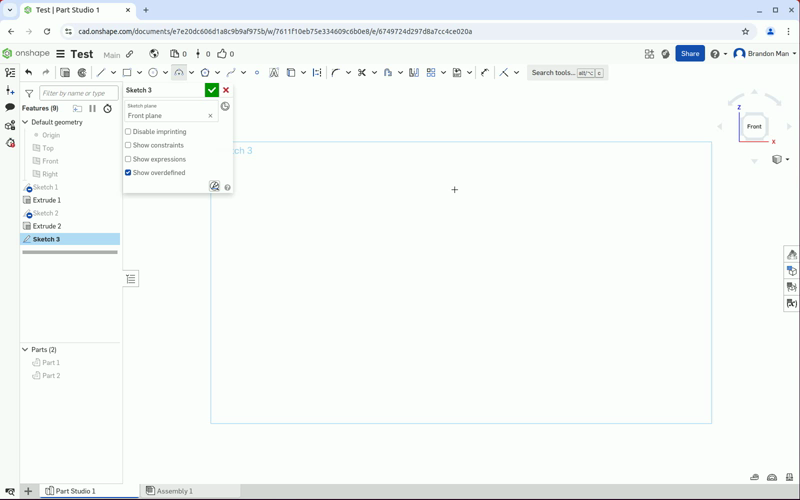
mouse_move(474, 189)
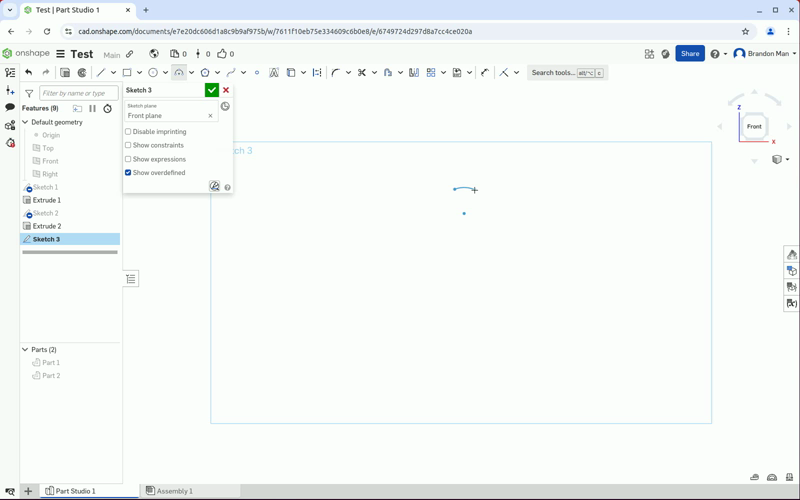
click(474, 189)
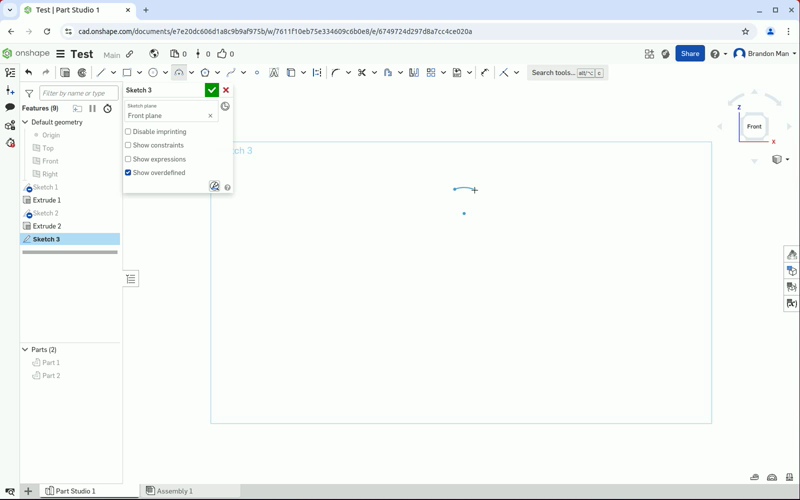
mouse_move(464, 188)
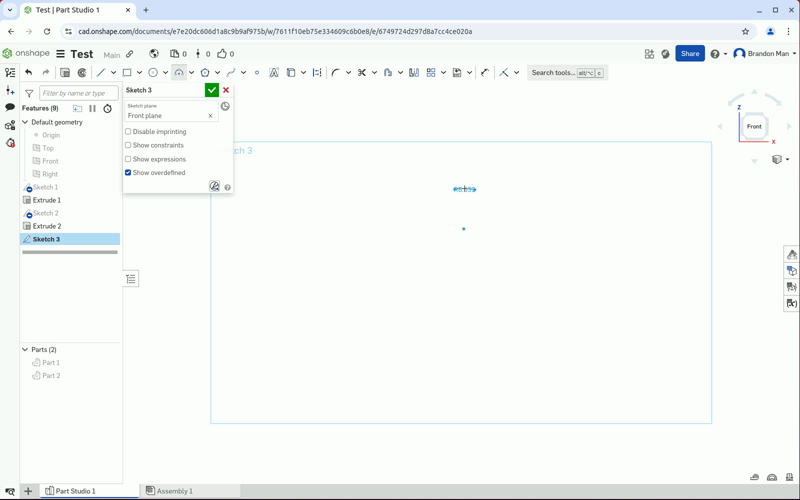
click(464, 188)
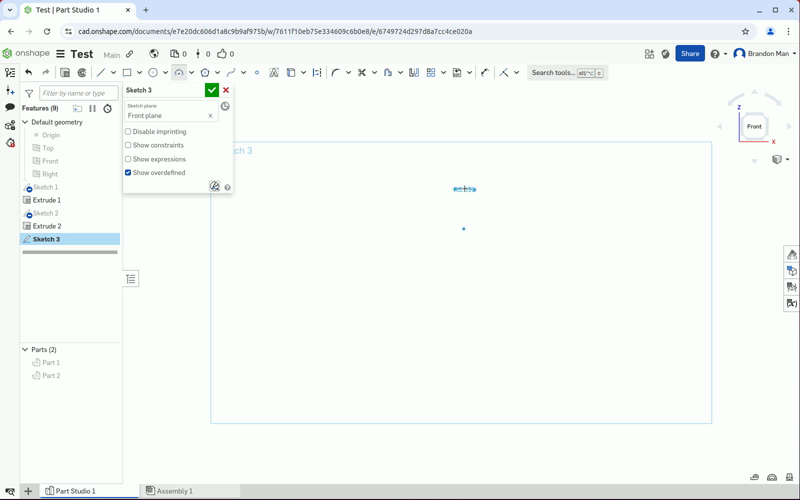
key_up(shift)
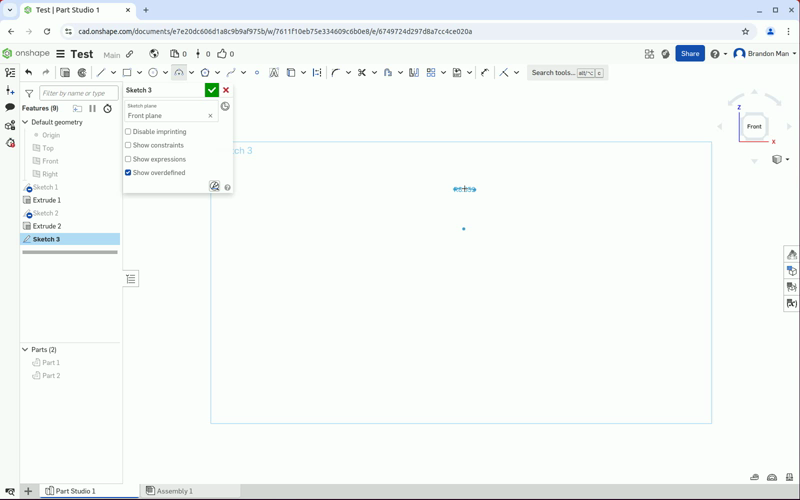
key(esc)
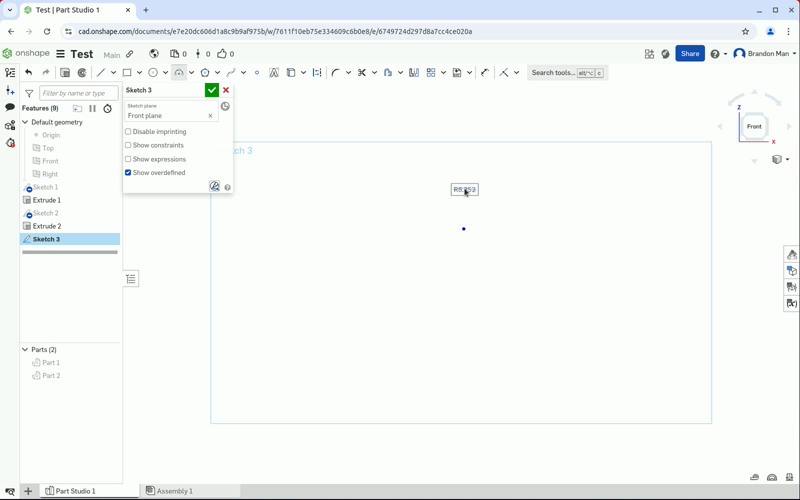
key(l)
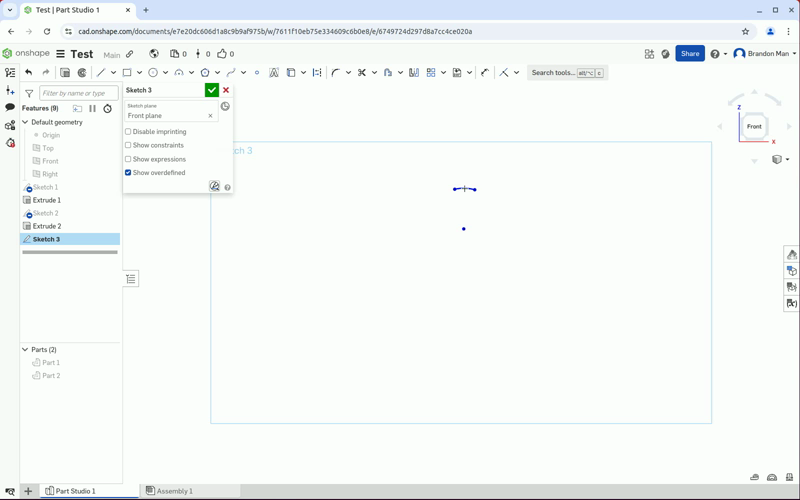
mouse_move(474, 189)
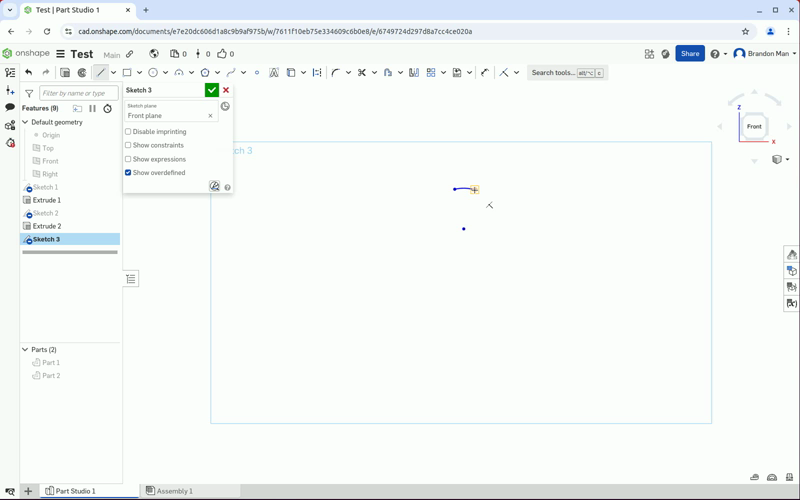
click(474, 189)
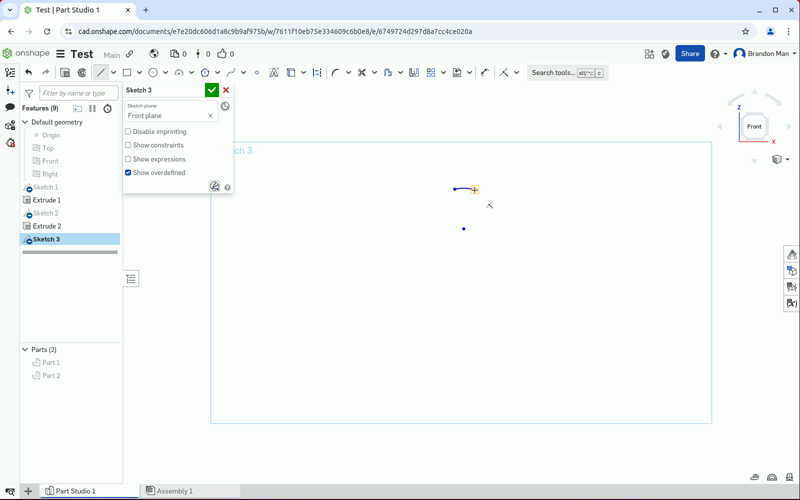
key_down(shift)
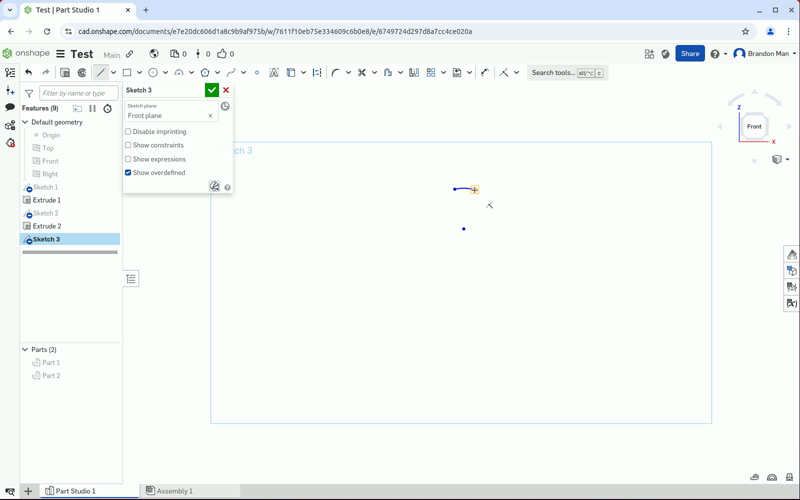
mouse_move(504, 189)
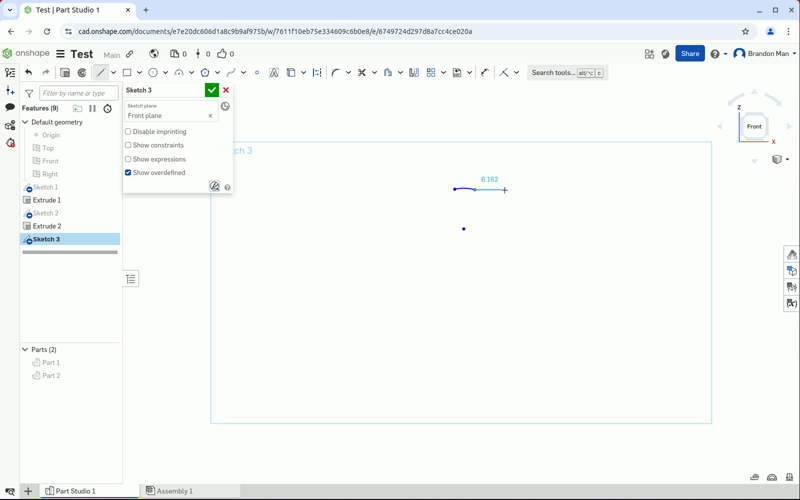
mouse_move(469, 169)
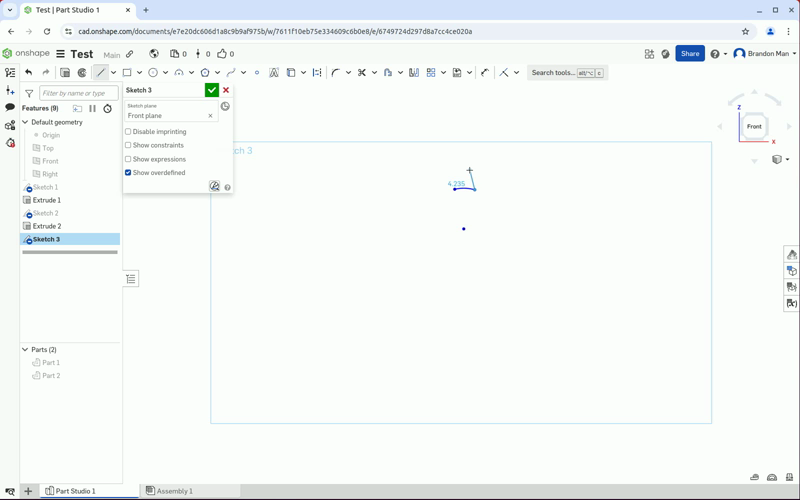
click(469, 169)
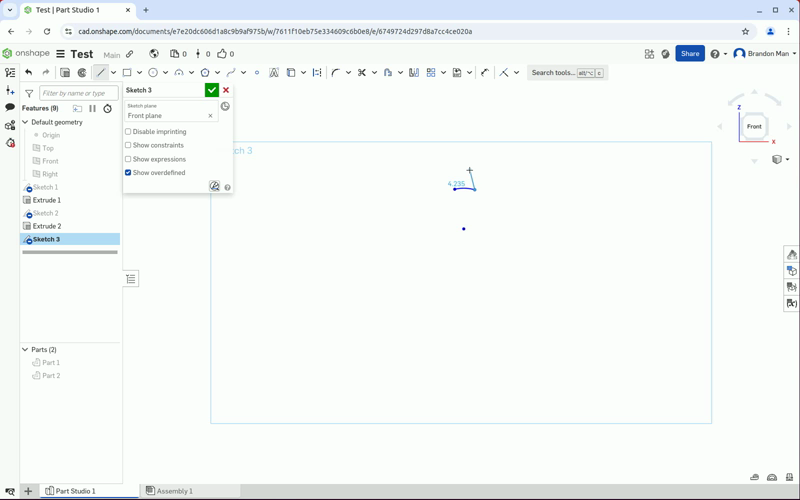
key_up(shift)
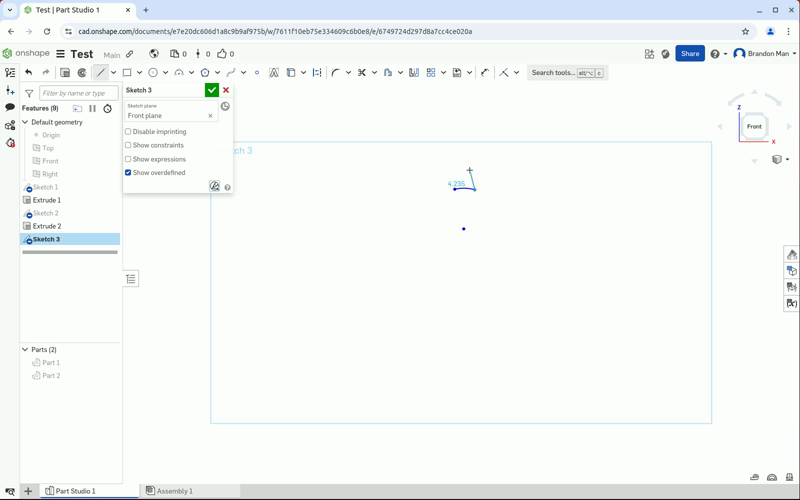
key_down(shift)
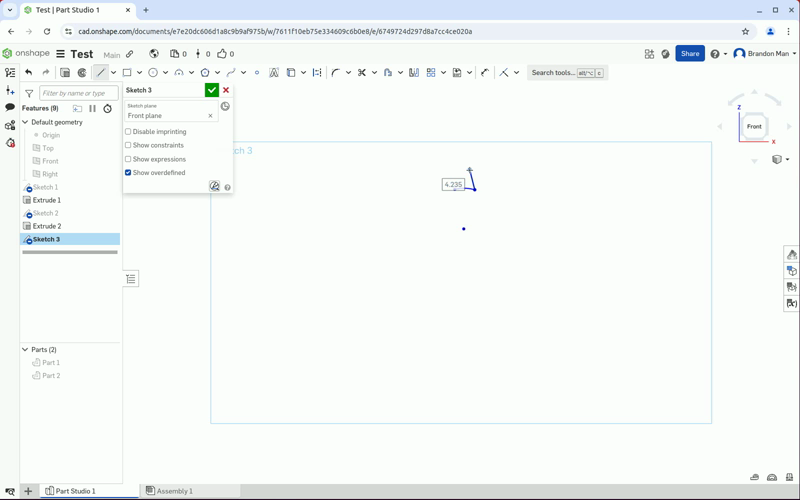
mouse_move(499, 169)
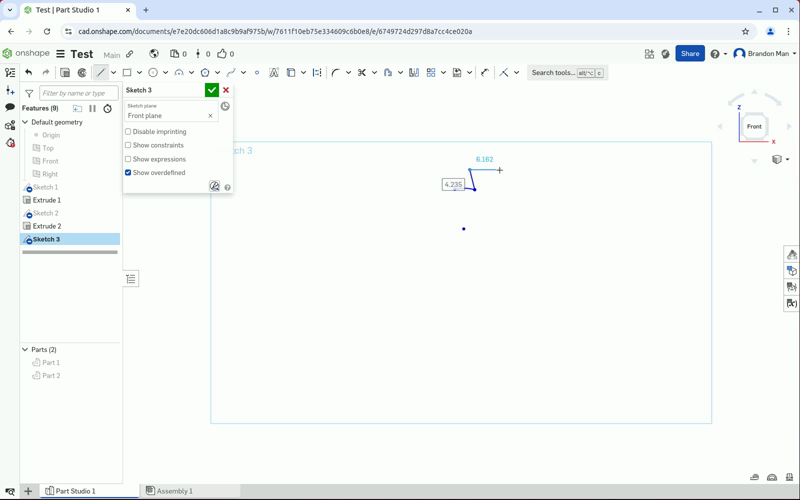
mouse_move(461, 169)
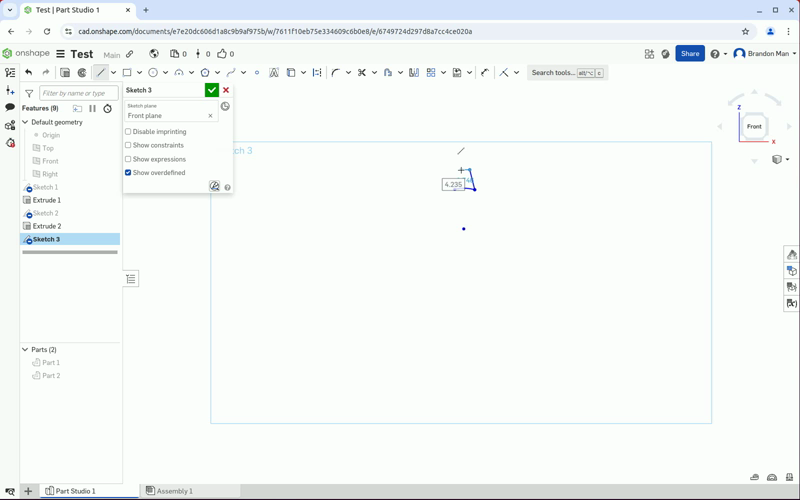
click(461, 169)
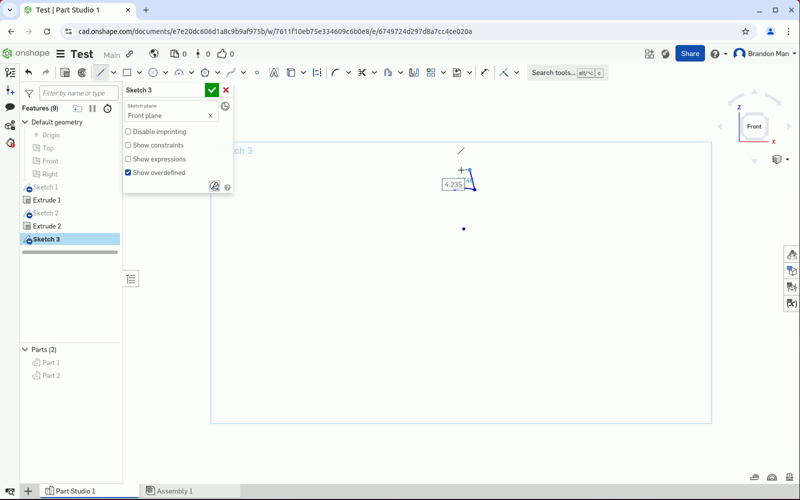
key_up(shift)
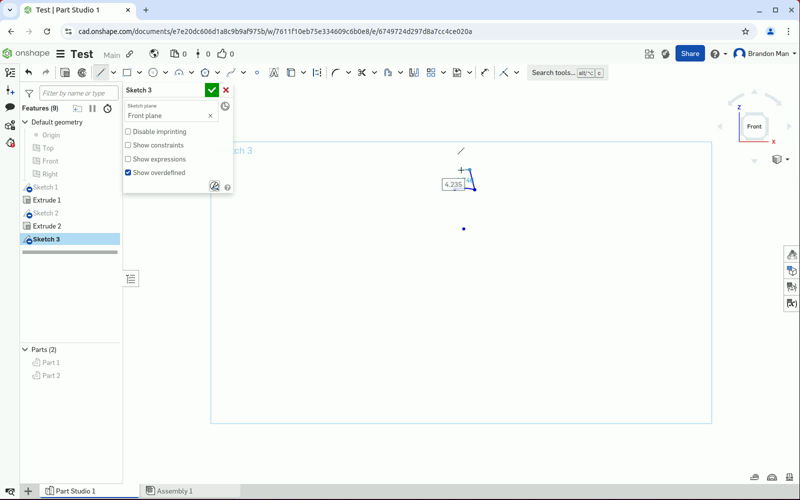
mouse_move(491, 169)
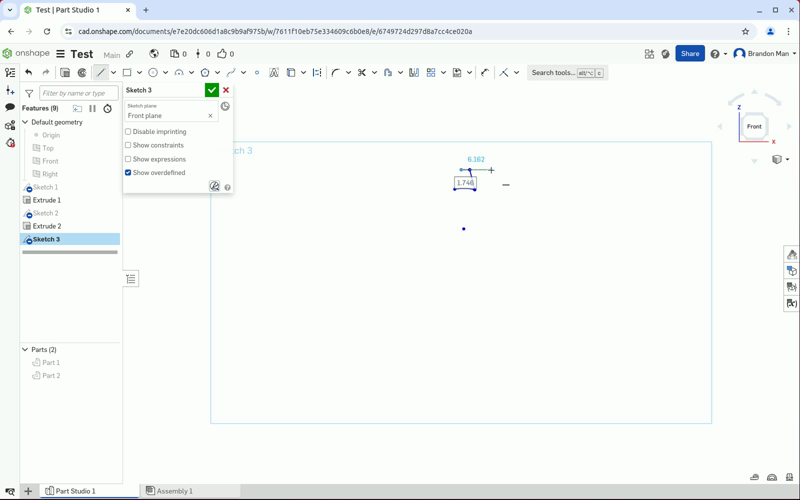
key_down(shift)
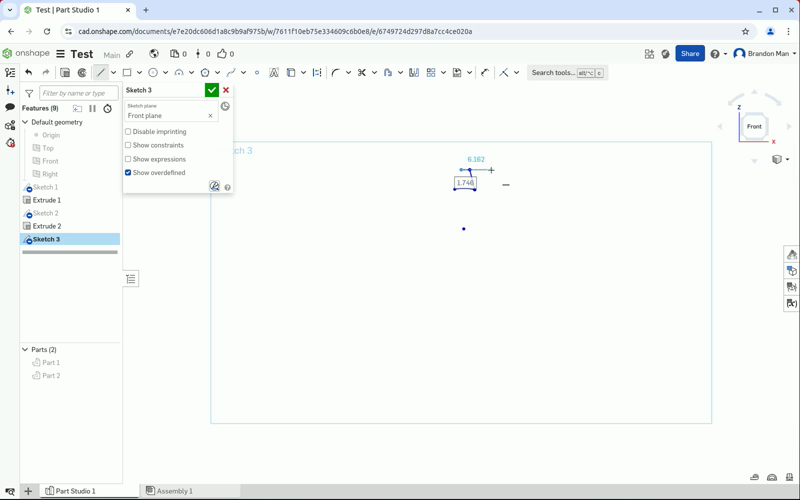
mouse_move(454, 189)
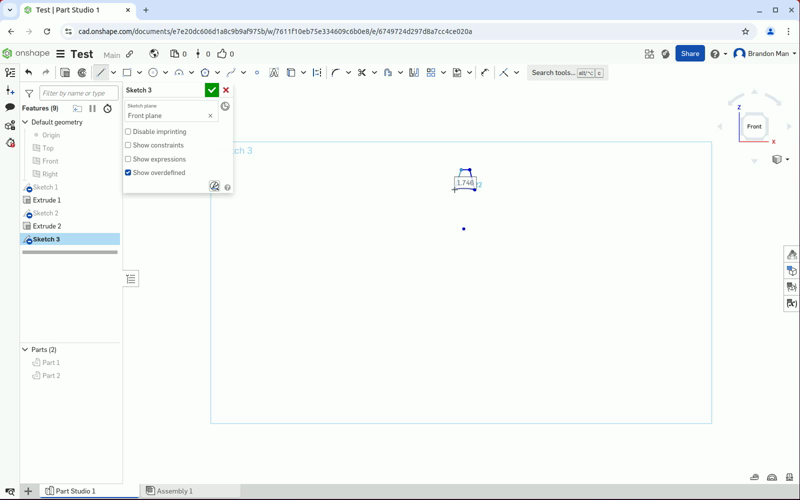
key_up(shift)
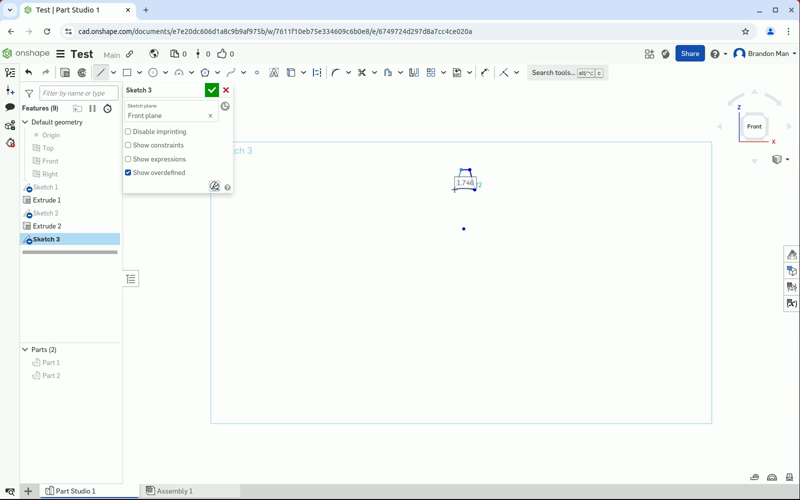
click(454, 189)
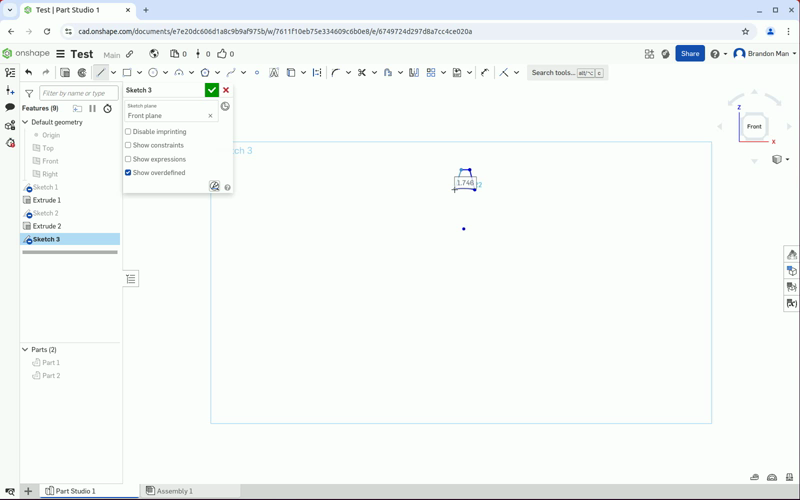
key(esc)
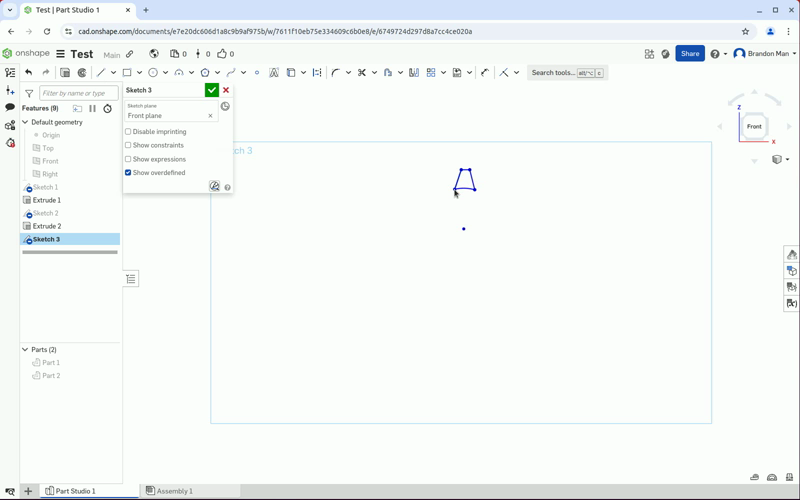
mouse_move(467, 175)
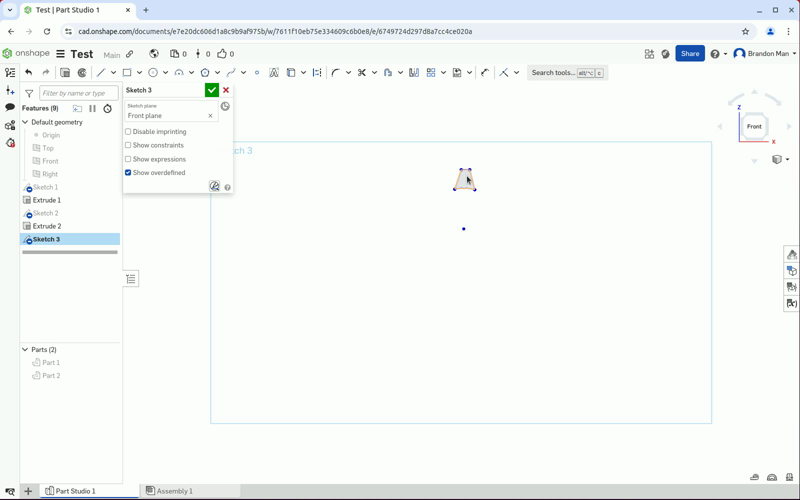
scroll(6)
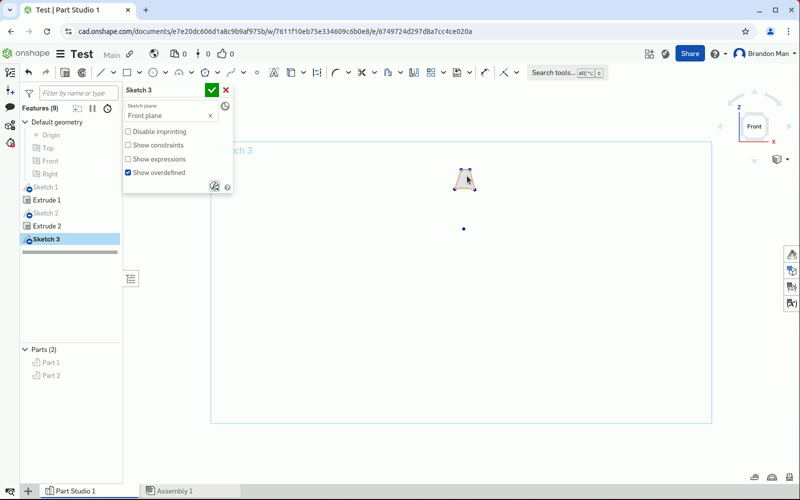
scroll(6)
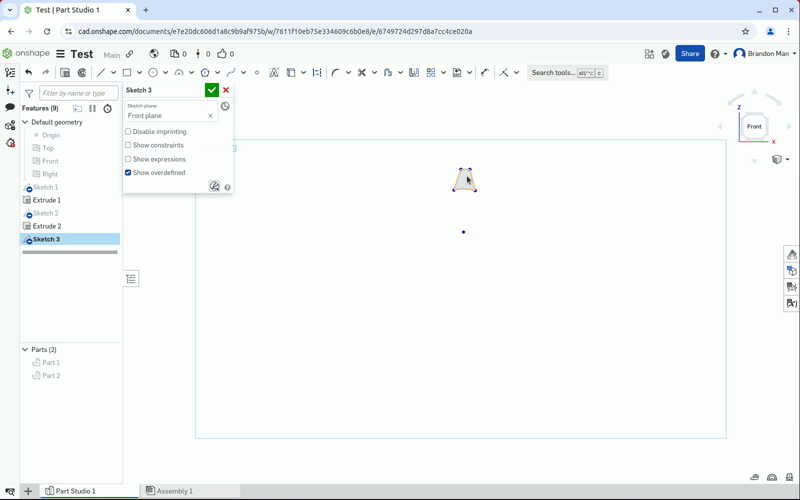
scroll(6)
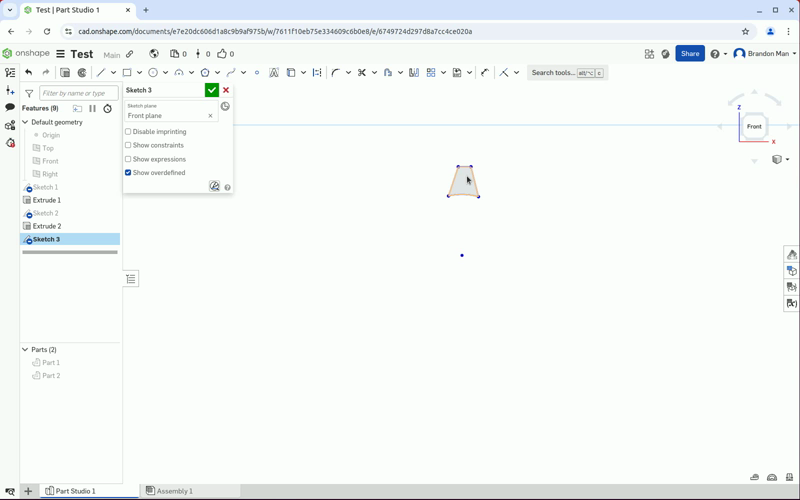
scroll(6)
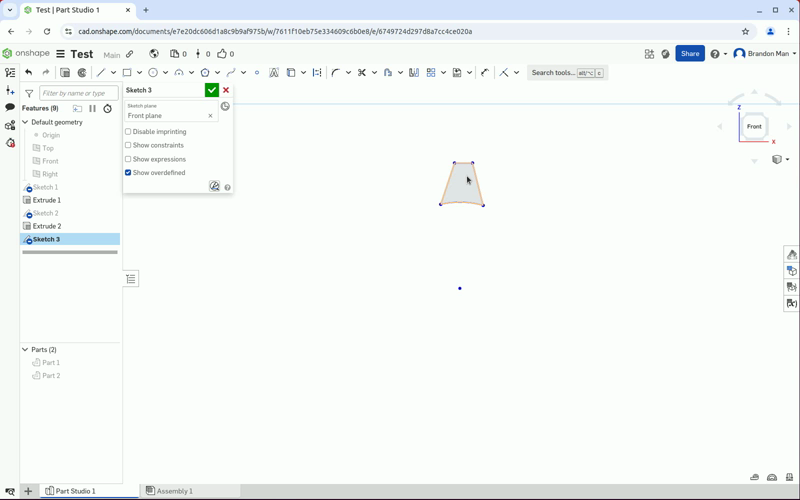
scroll(6)
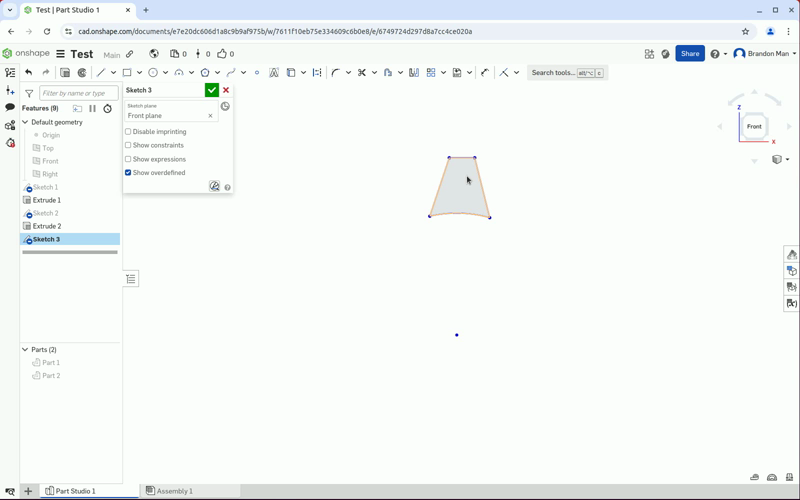
scroll(6)
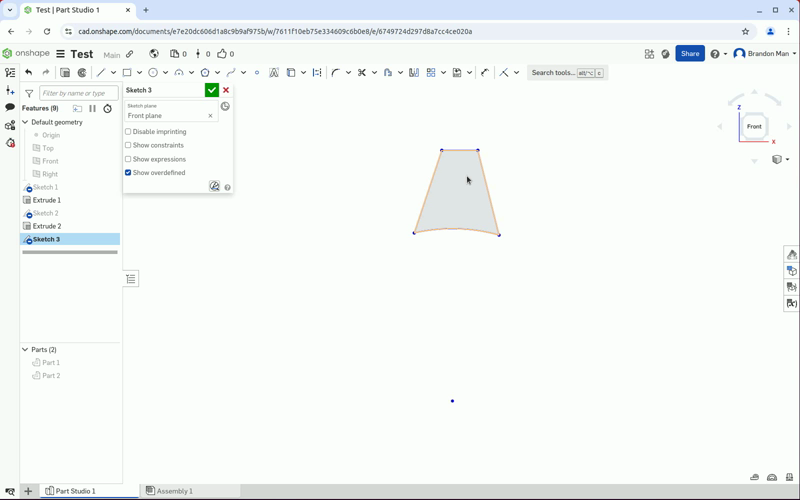
scroll(6)
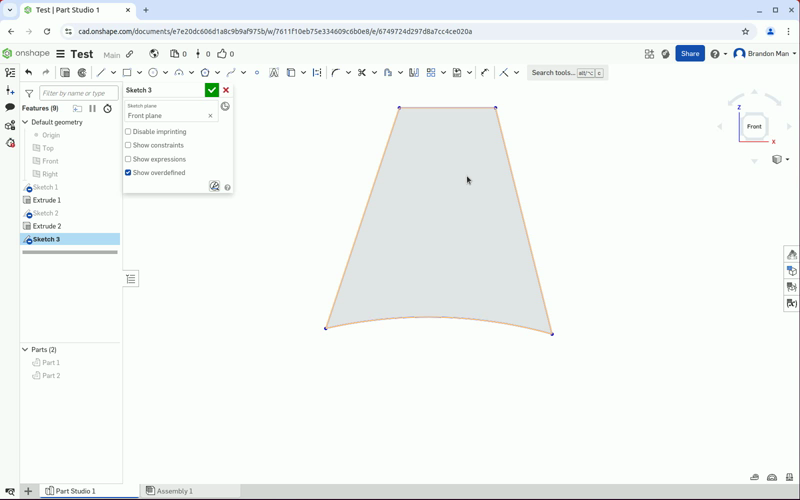
click(467, 175)
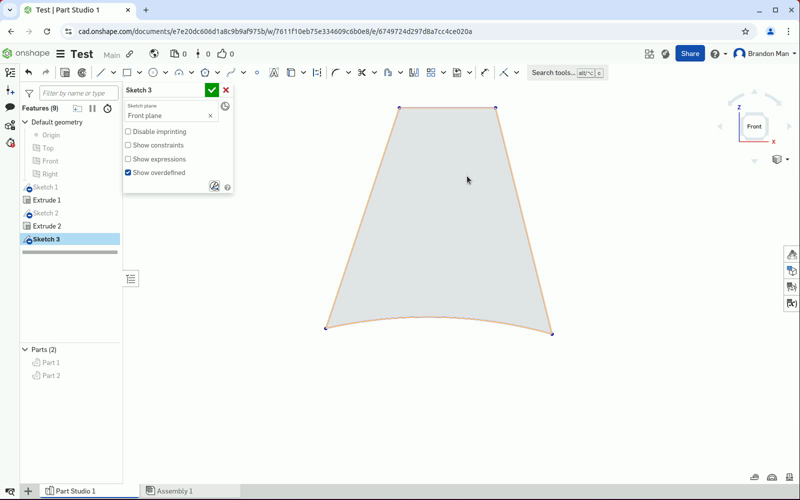
scroll(-6)
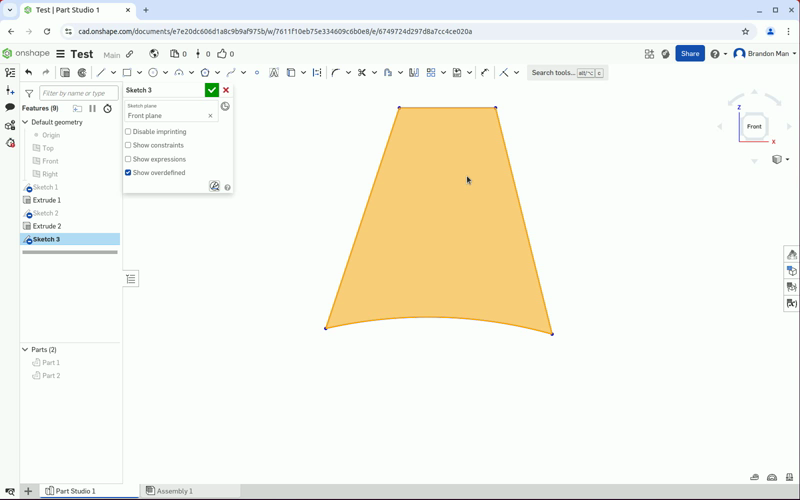
scroll(-6)
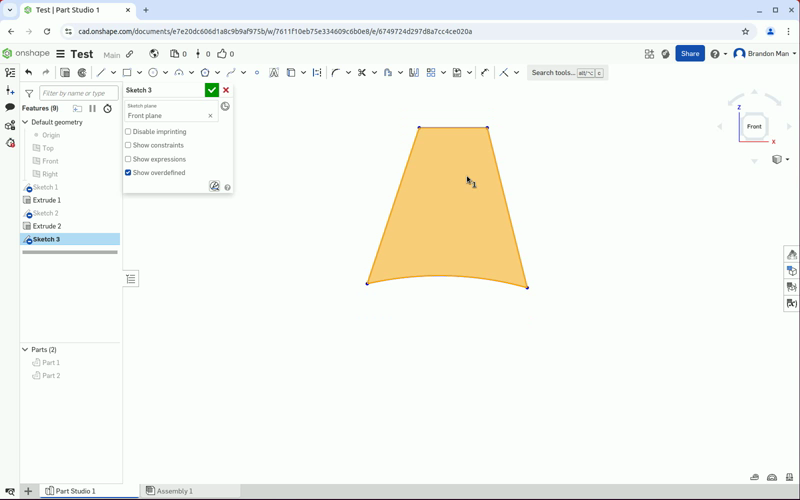
scroll(-6)
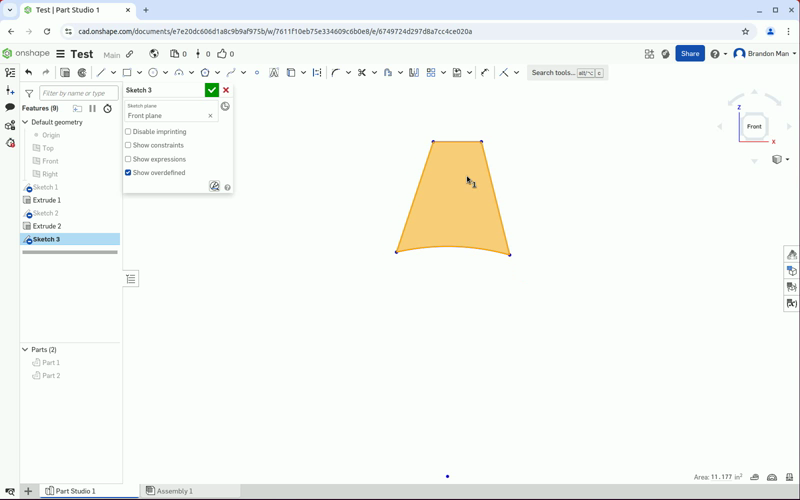
scroll(-6)
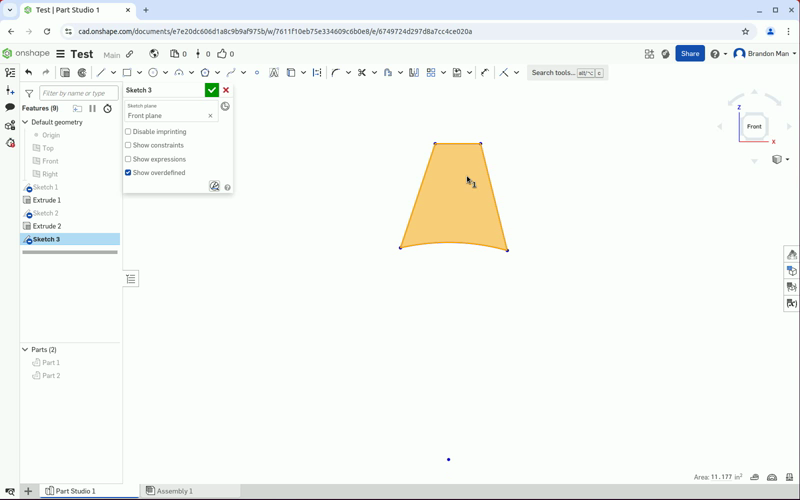
scroll(-6)
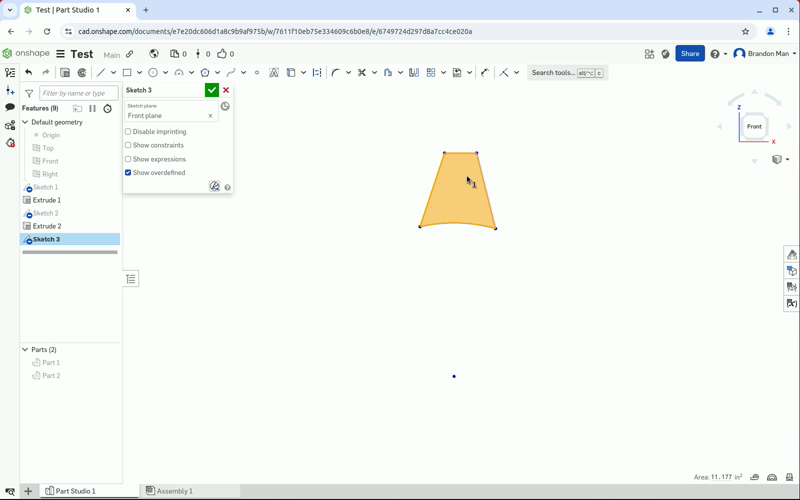
scroll(-6)
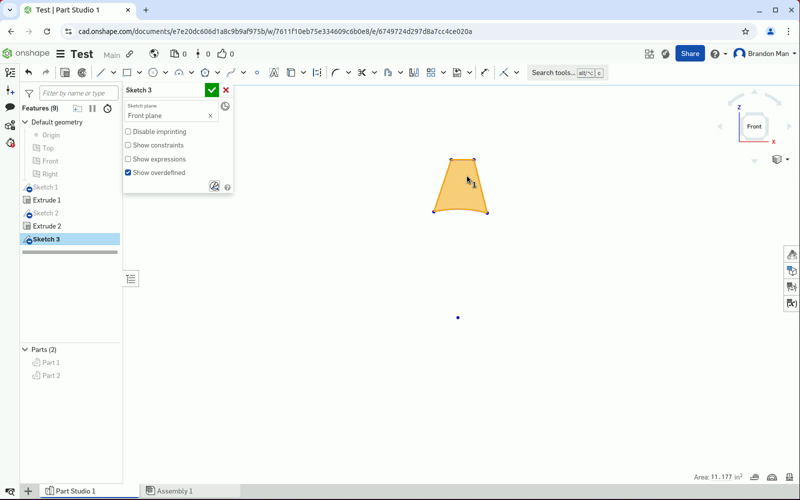
scroll(-6)
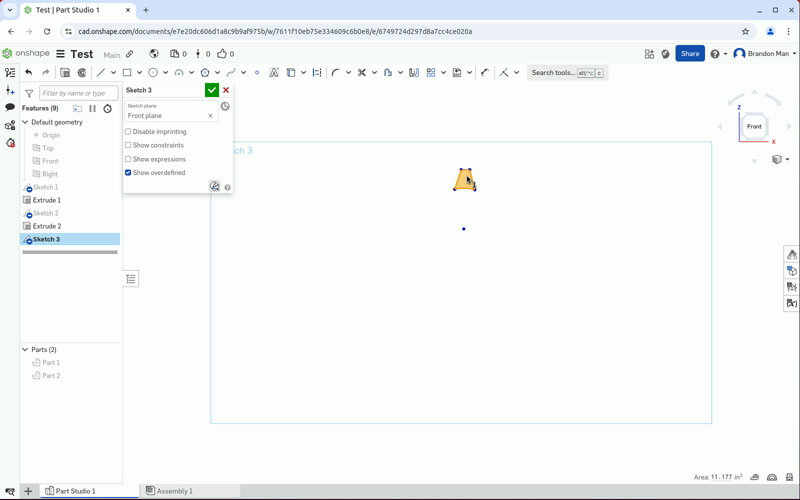
mouse_move(73, 352)
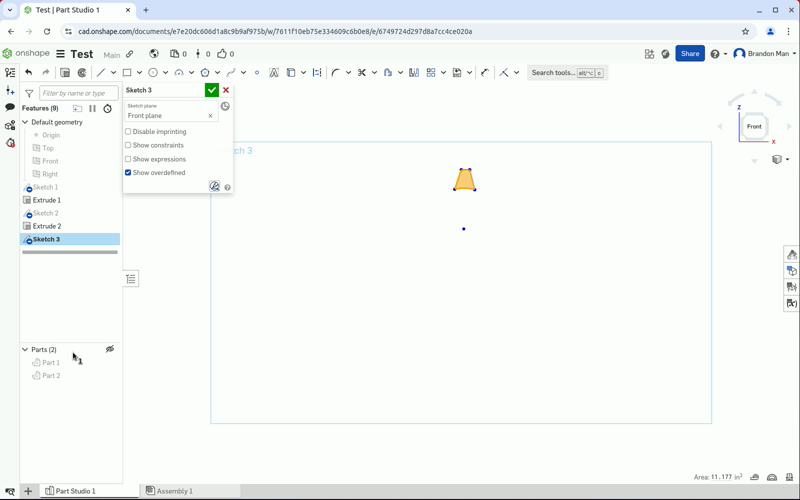
key(shift+y)
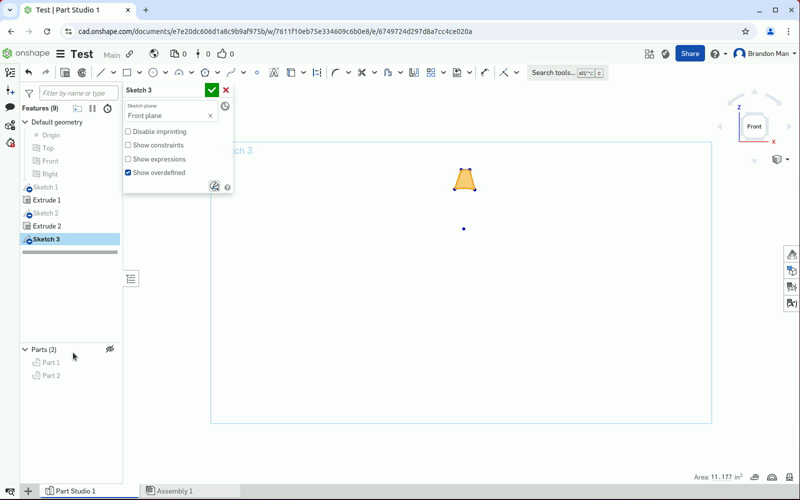
key(shift+e)
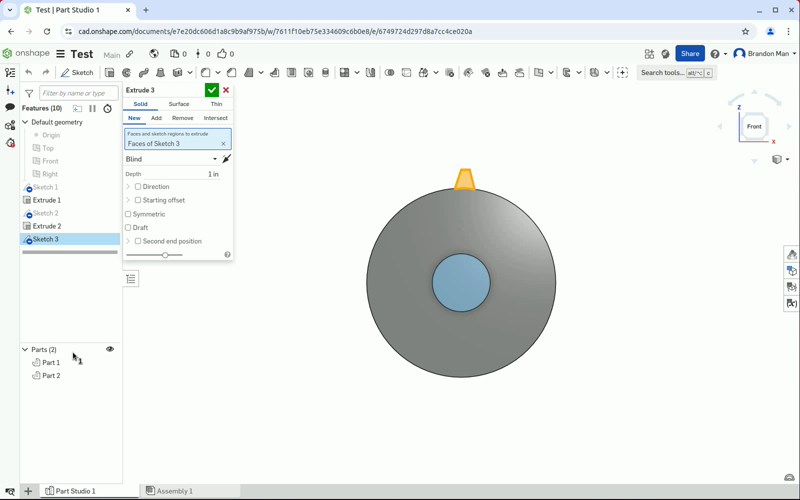
mouse_move(143, 106)
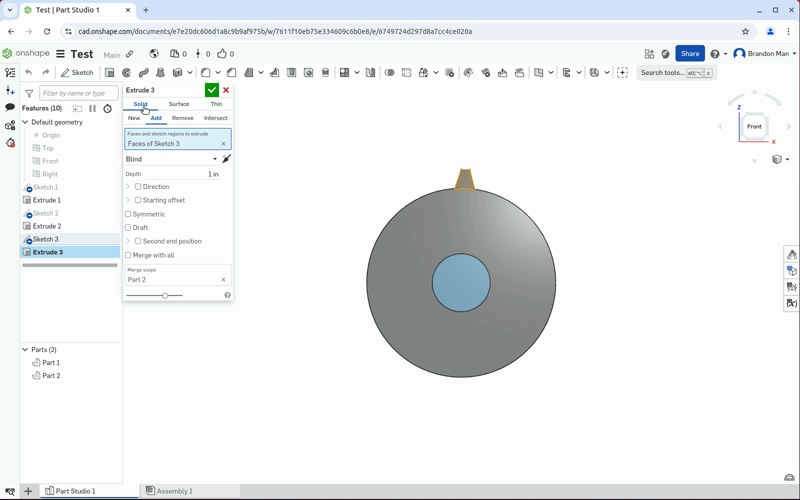
click(143, 106)
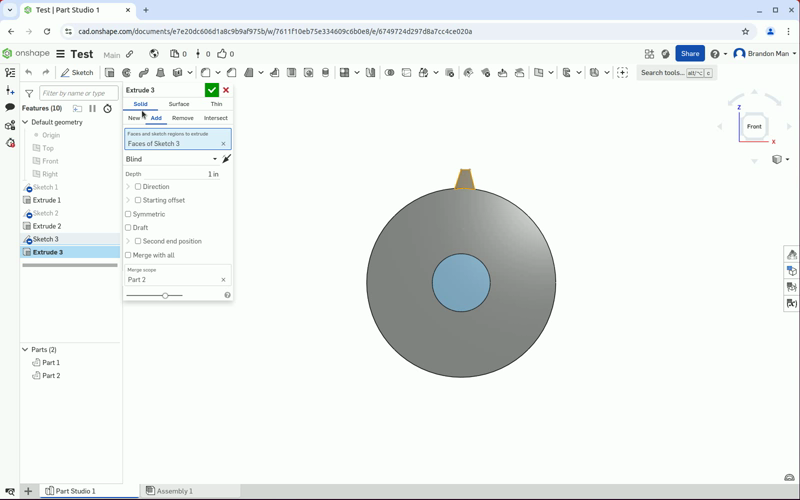
mouse_move(137, 120)
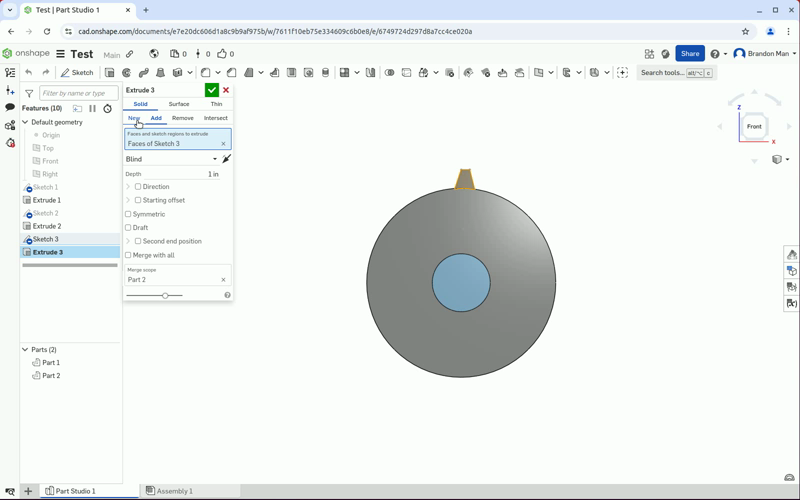
click(137, 120)
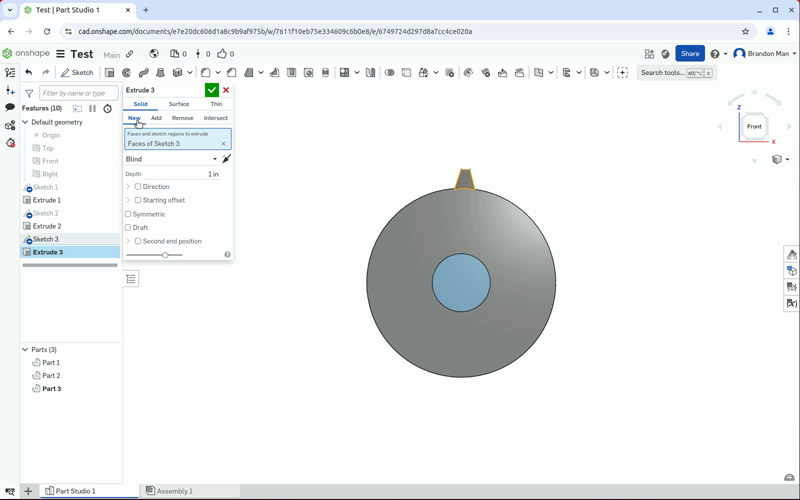
key(tab, 4)
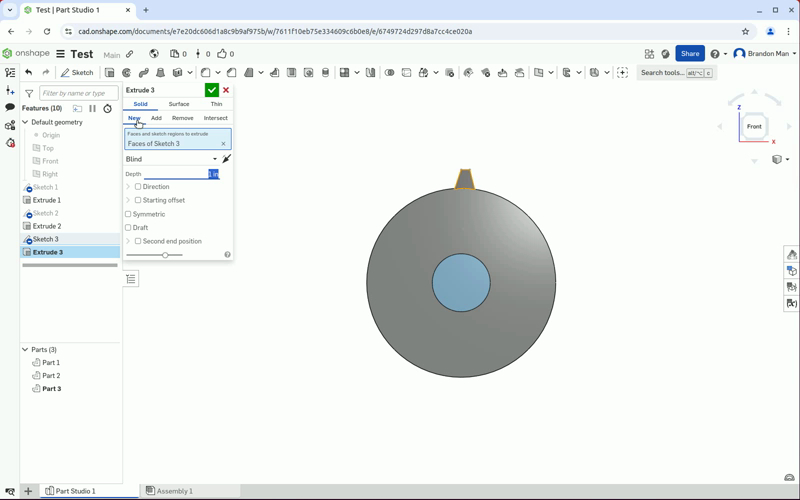
text(3.851)
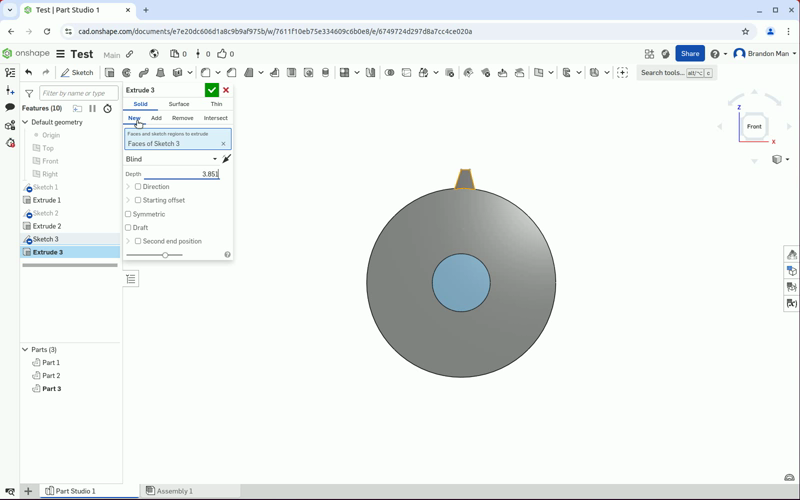
key(enter)
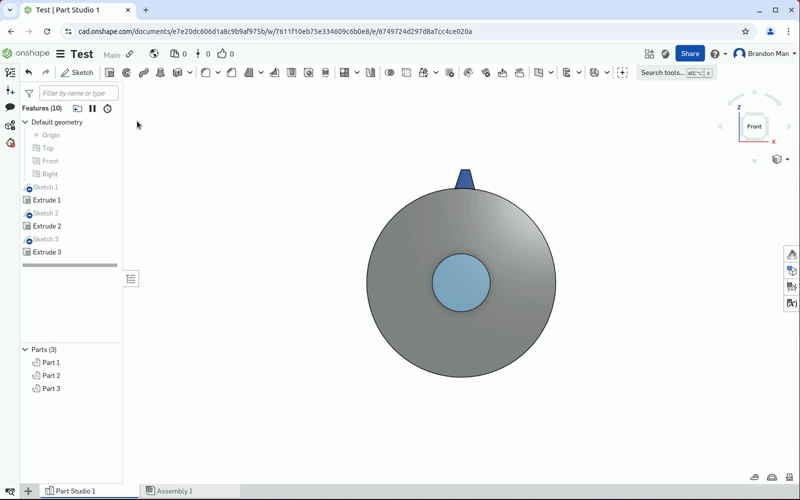
key(shift+h)
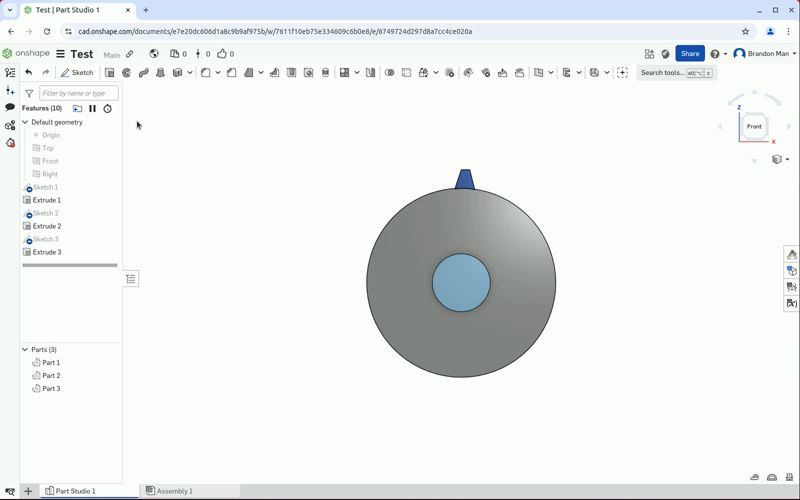
key(shift+h)
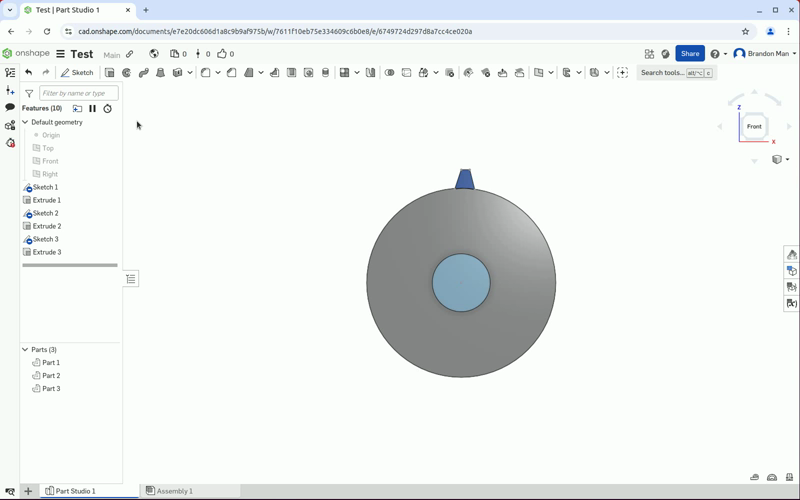
key(shift+7)
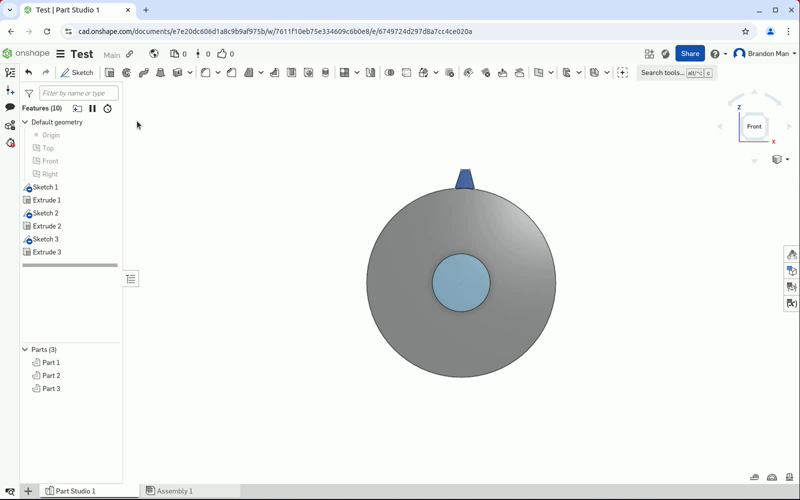
key(left, 2)
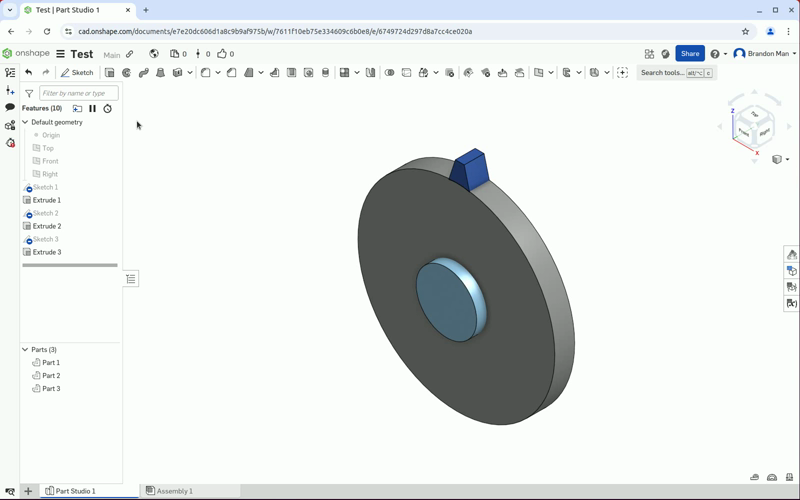
key(down, 2)
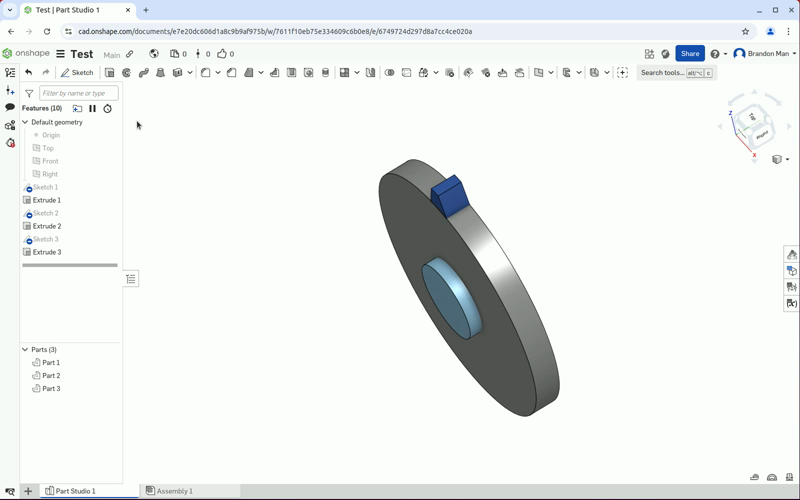
key(up, 2)
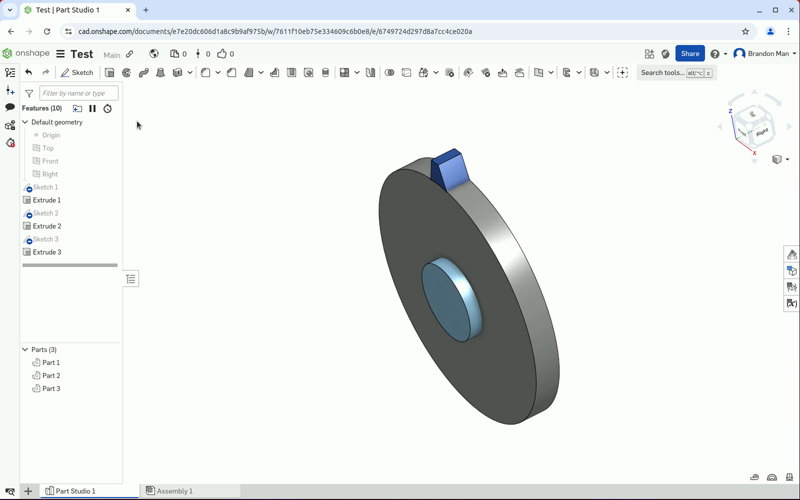
key(right, 2)
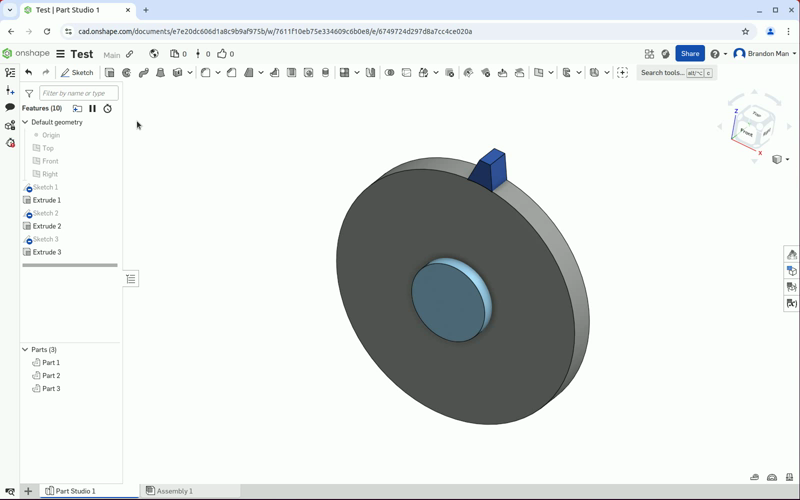
mouse_move(73, 189)
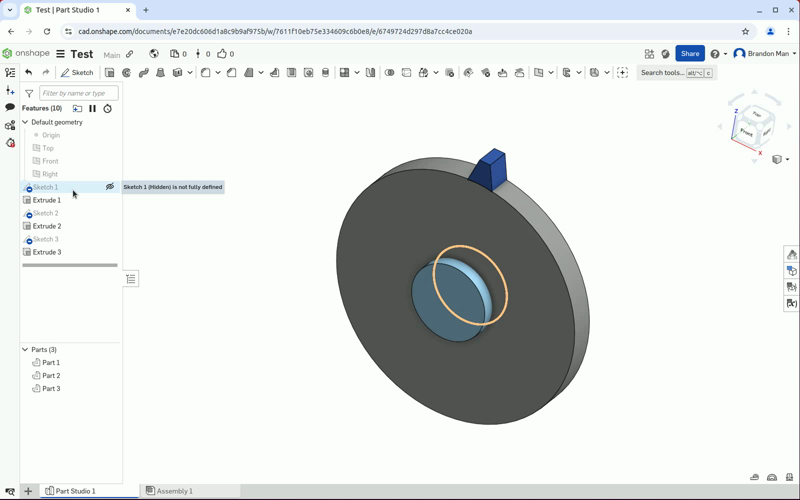
click(73, 189)